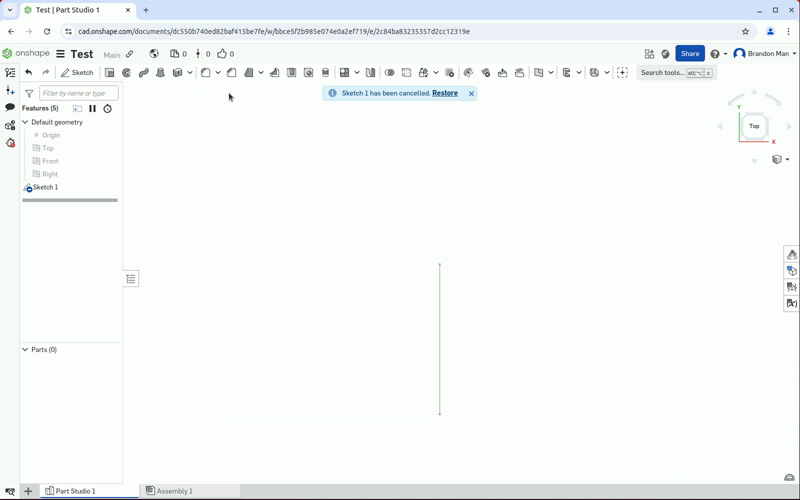
key(shift+h)
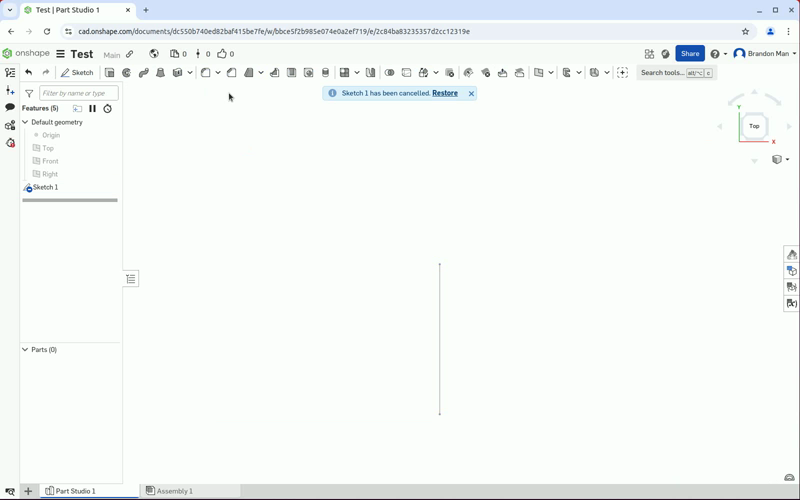
key(shift+s)
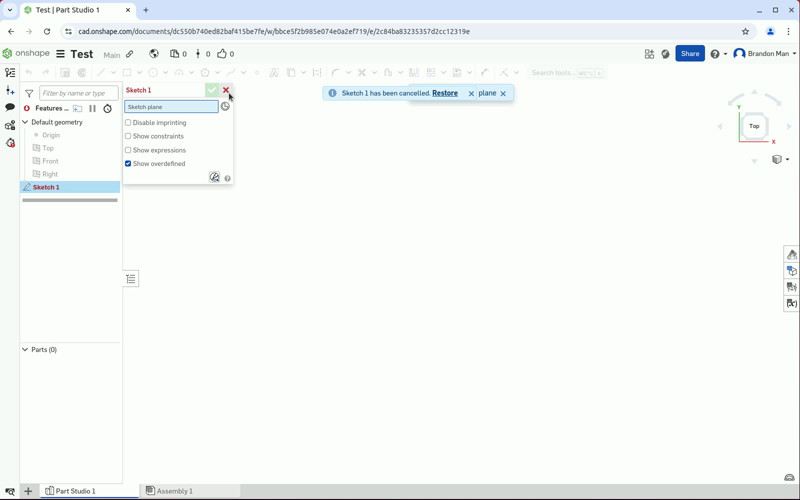
mouse_move(73, 150)
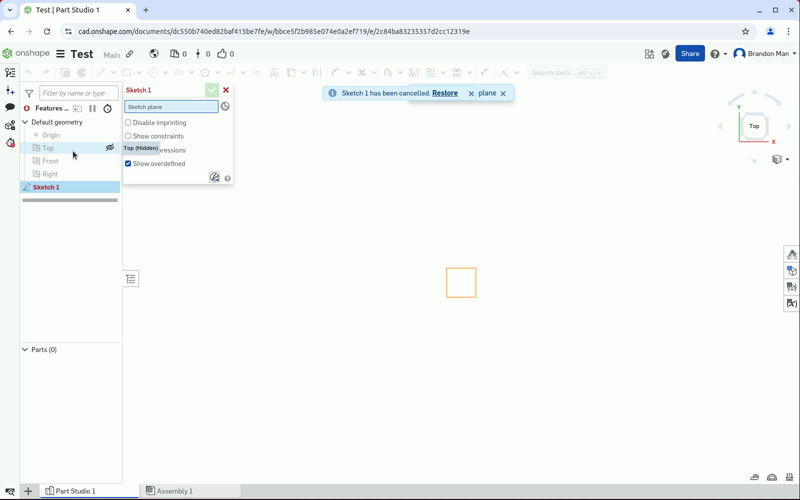
click(73, 150)
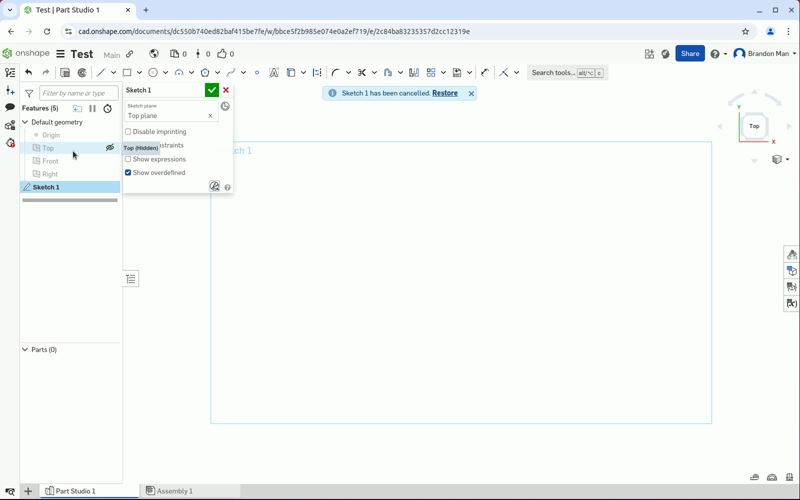
mouse_move(73, 352)
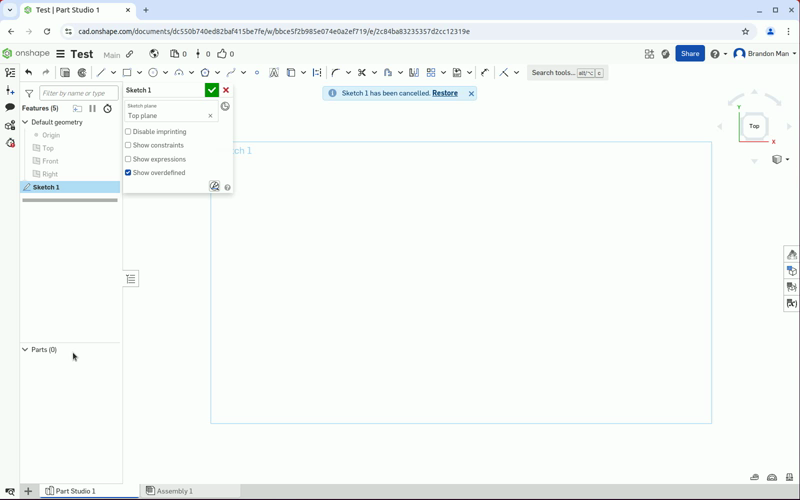
key(y)
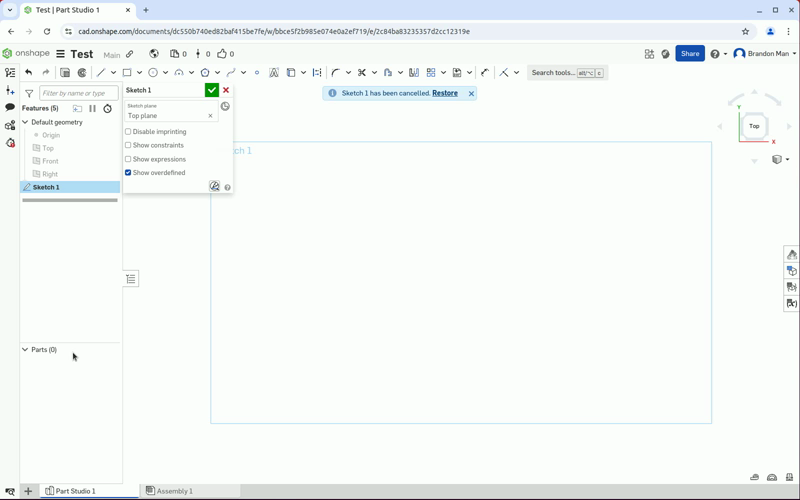
key(l)
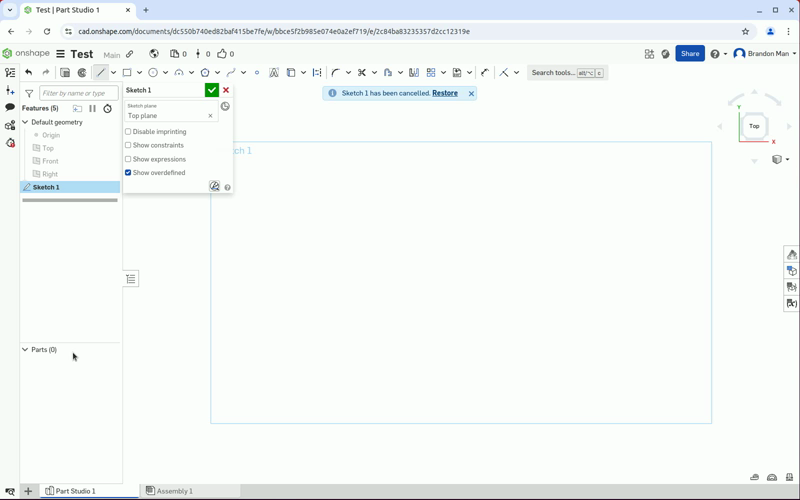
key_down(shift)
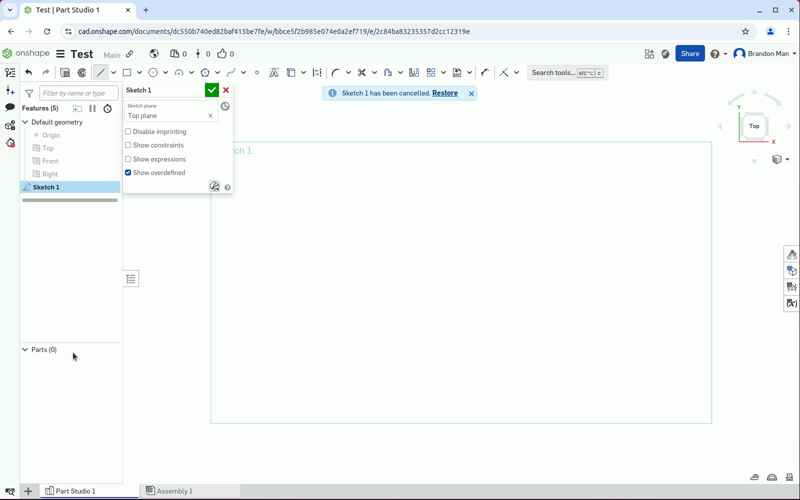
mouse_move(348, 333)
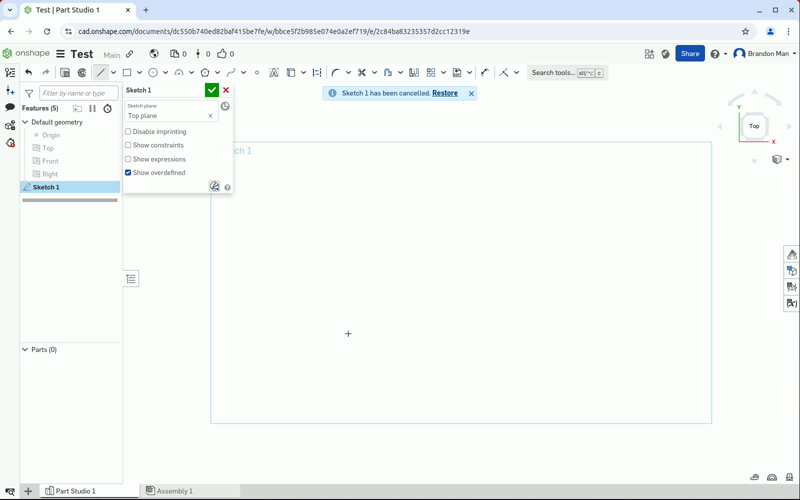
click(348, 333)
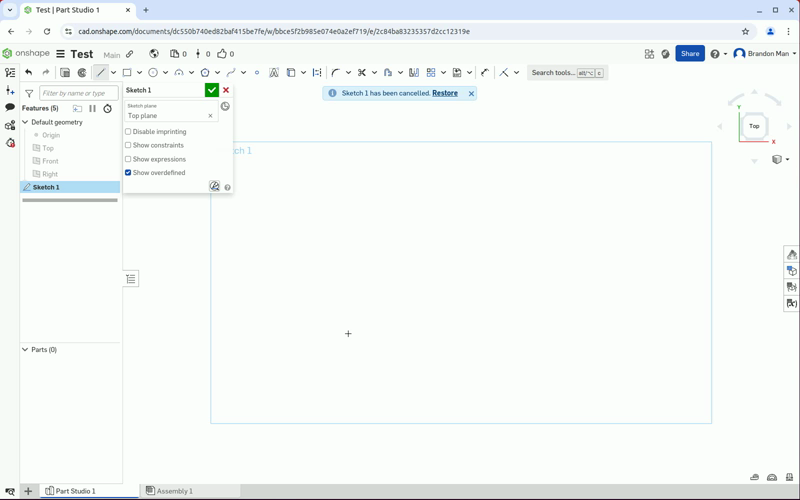
key_up(shift)
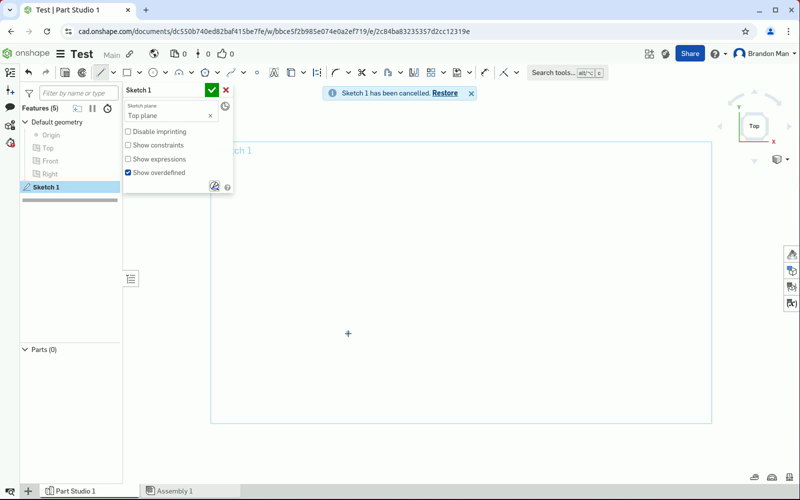
key_down(shift)
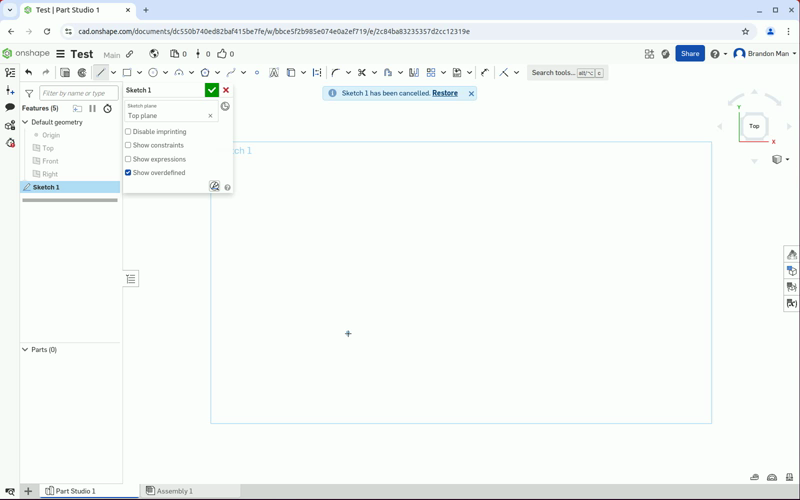
mouse_move(572, 333)
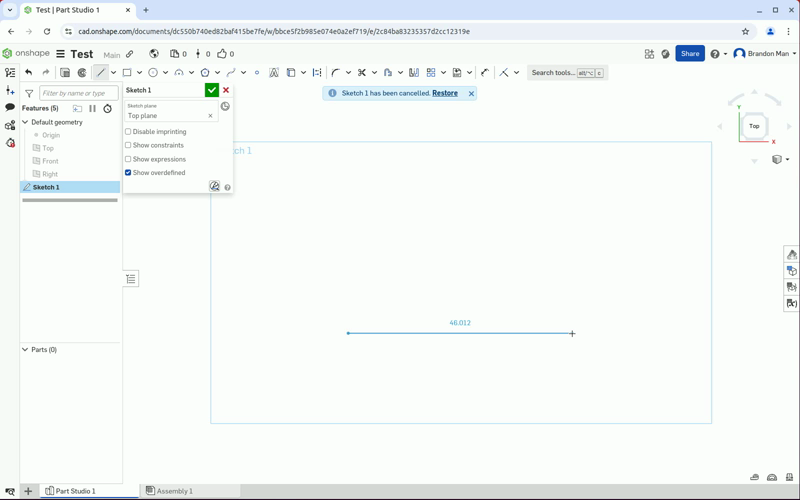
click(572, 333)
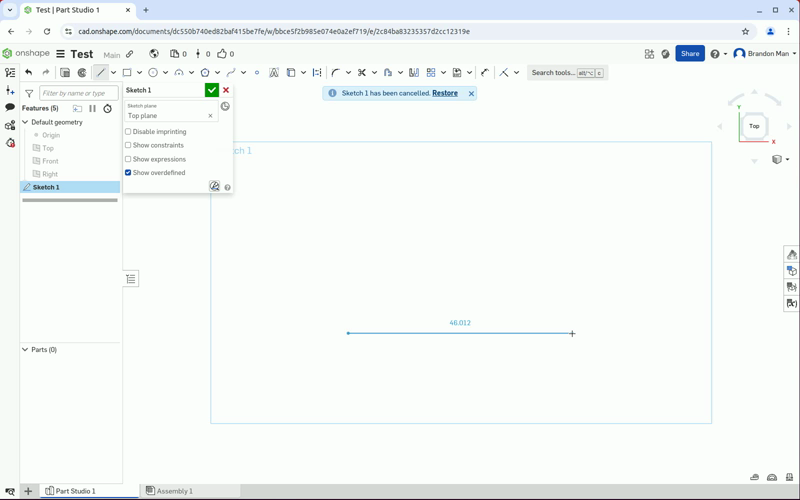
key_up(shift)
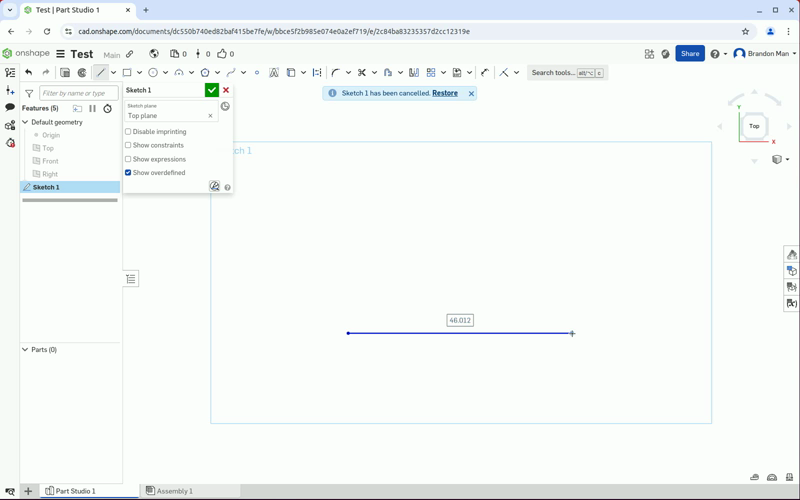
key_down(shift)
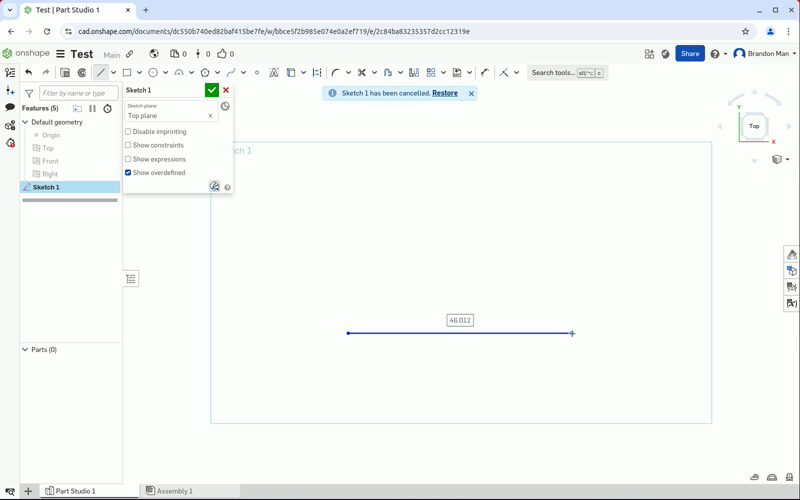
mouse_move(572, 234)
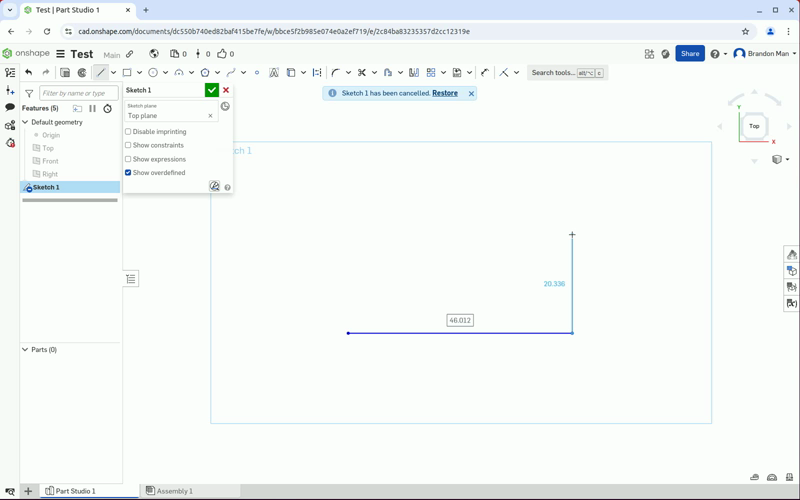
click(572, 234)
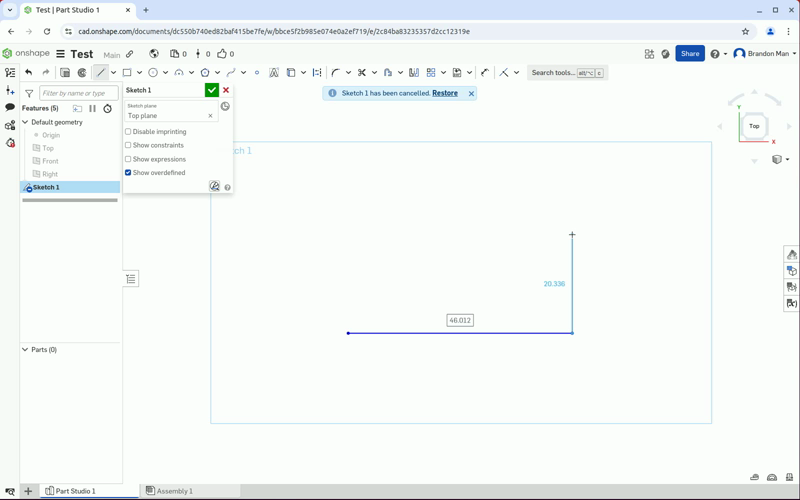
key_up(shift)
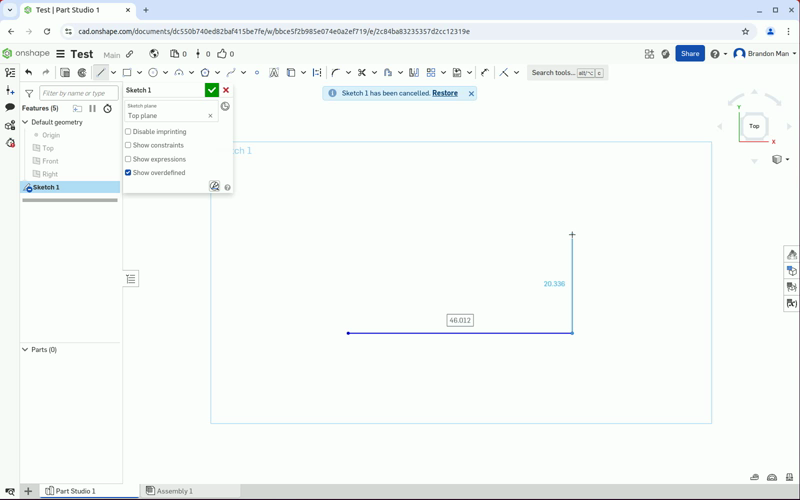
key_down(shift)
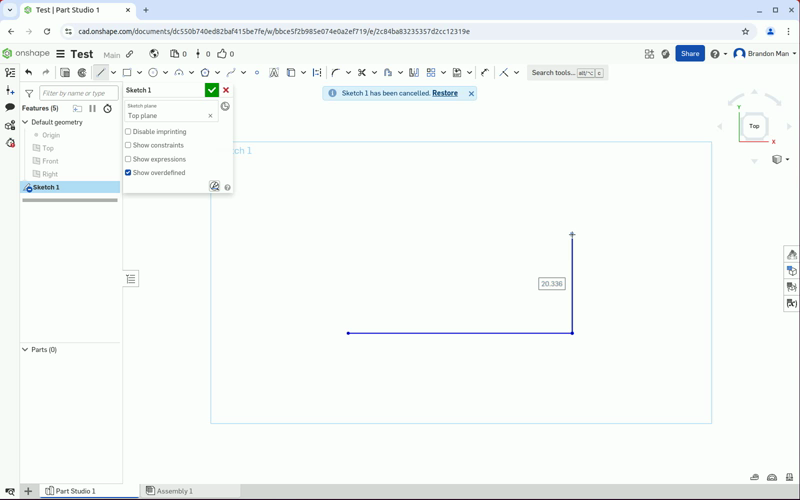
mouse_move(348, 234)
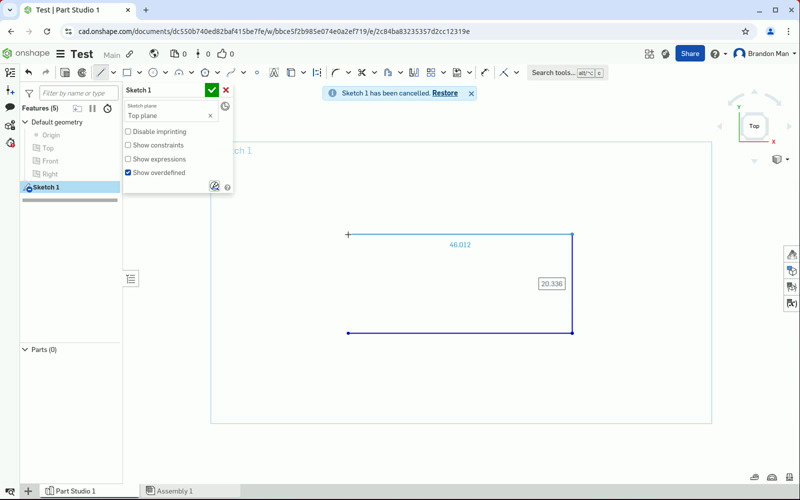
click(348, 234)
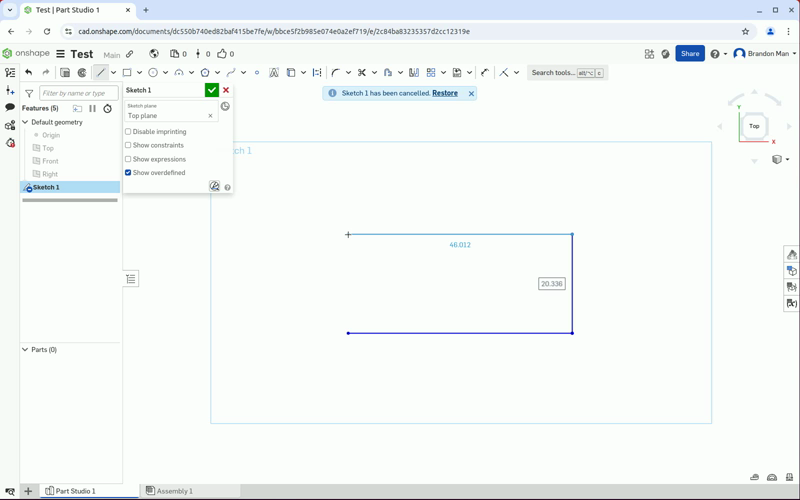
key_up(shift)
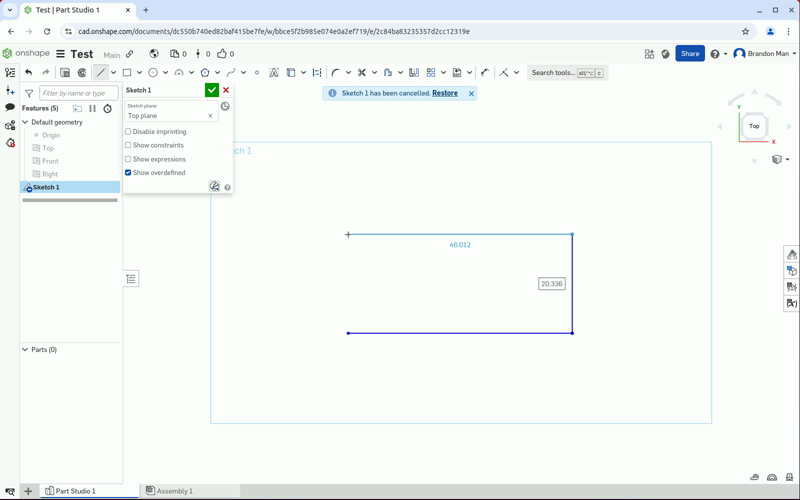
key_down(shift)
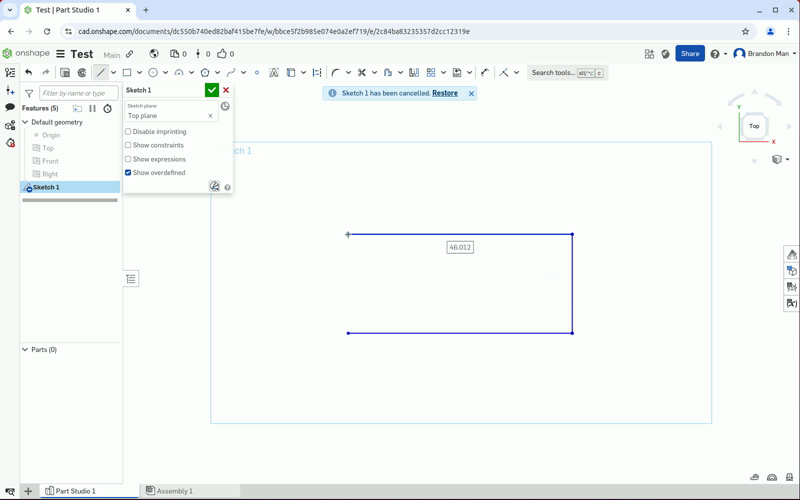
mouse_move(348, 333)
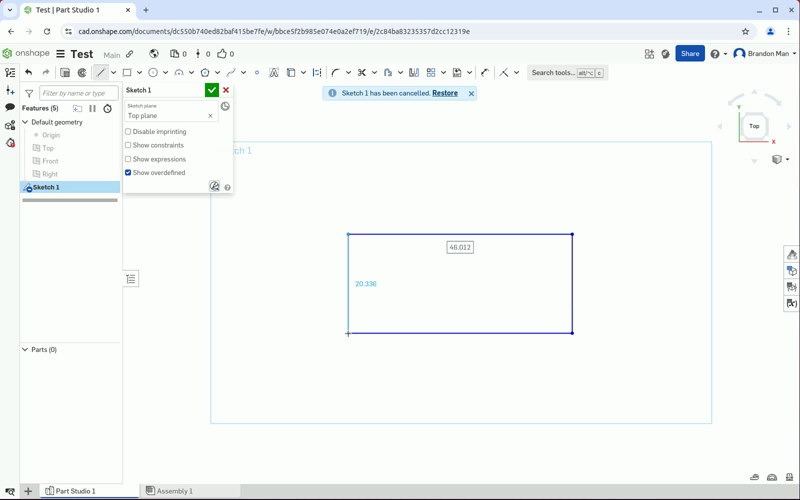
key_up(shift)
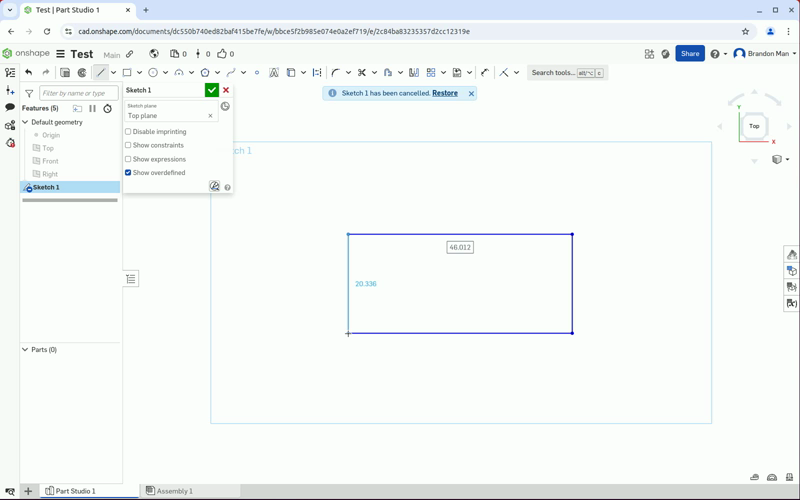
click(348, 333)
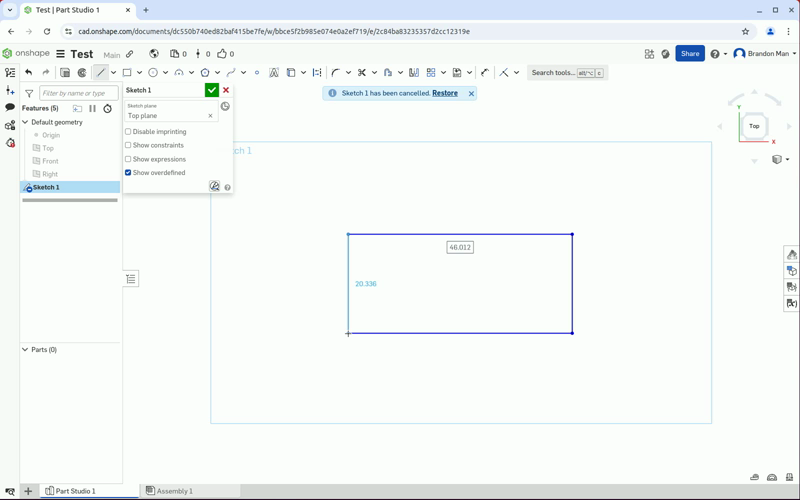
key(esc)
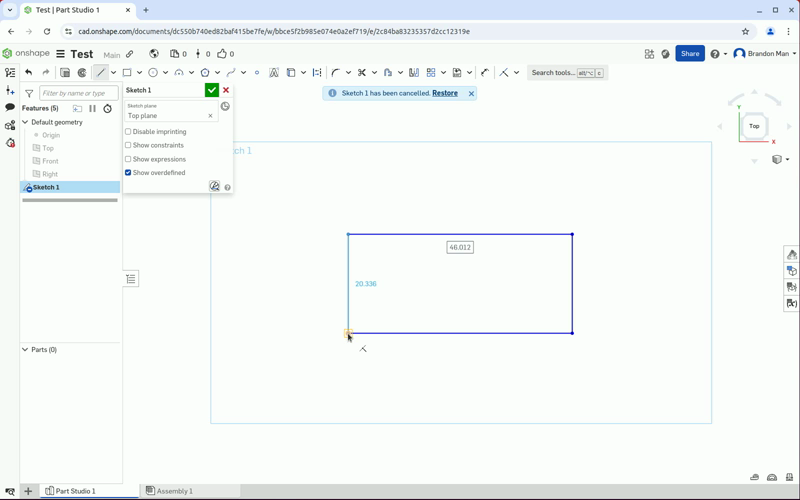
key(c)
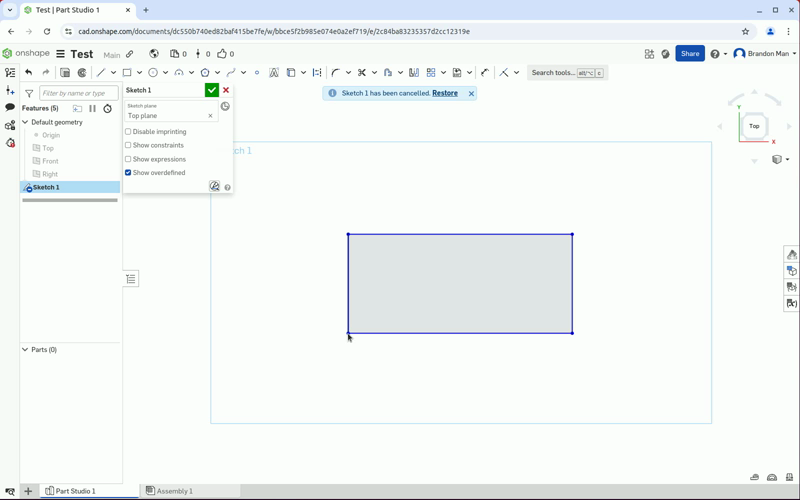
key_down(shift)
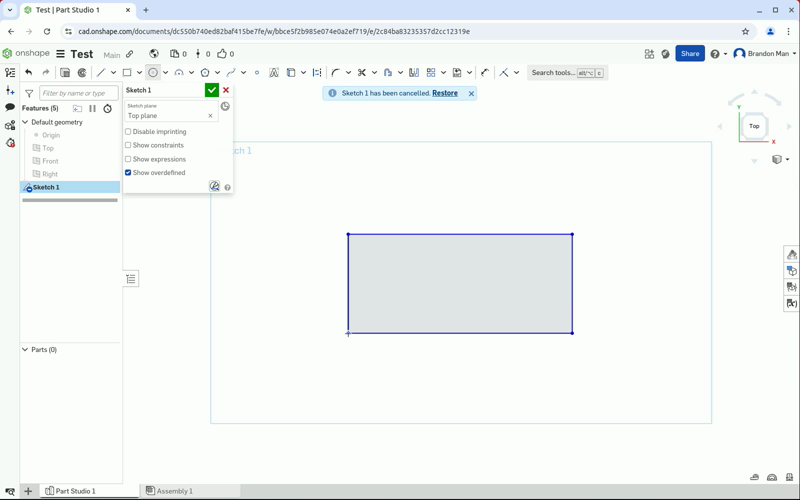
mouse_move(461, 283)
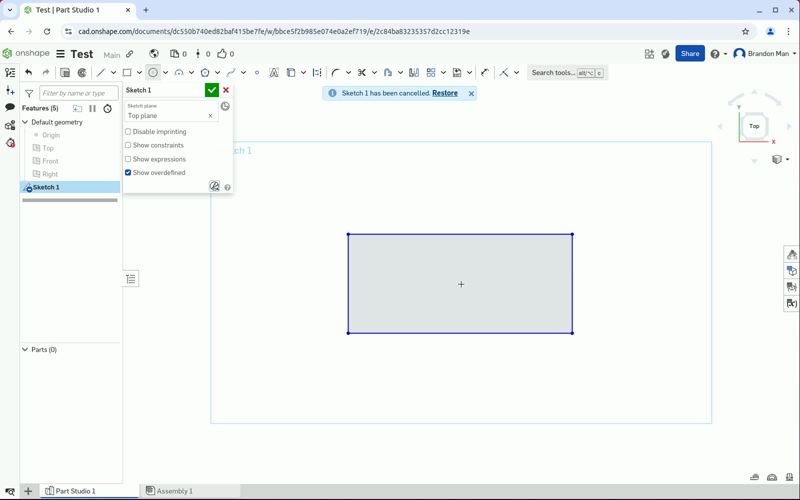
click(461, 283)
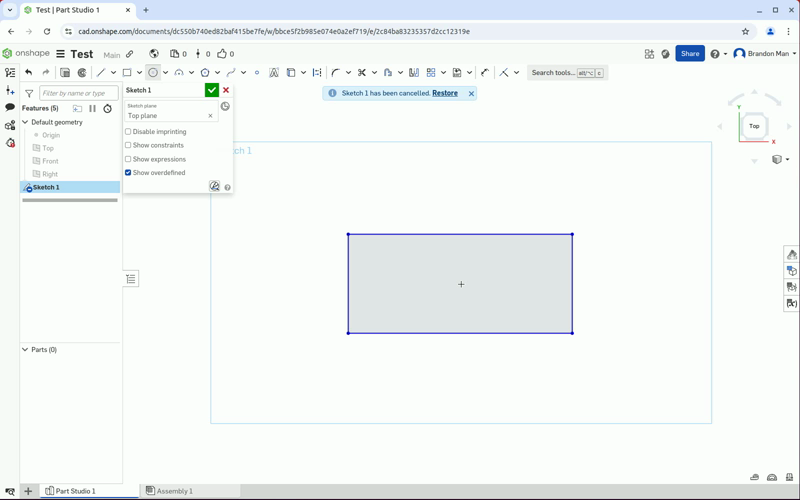
key_up(shift)
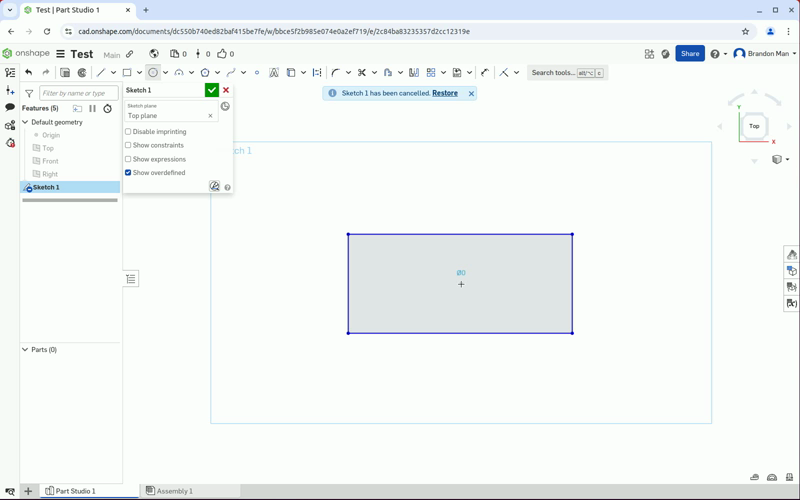
mouse_move(475, 283)
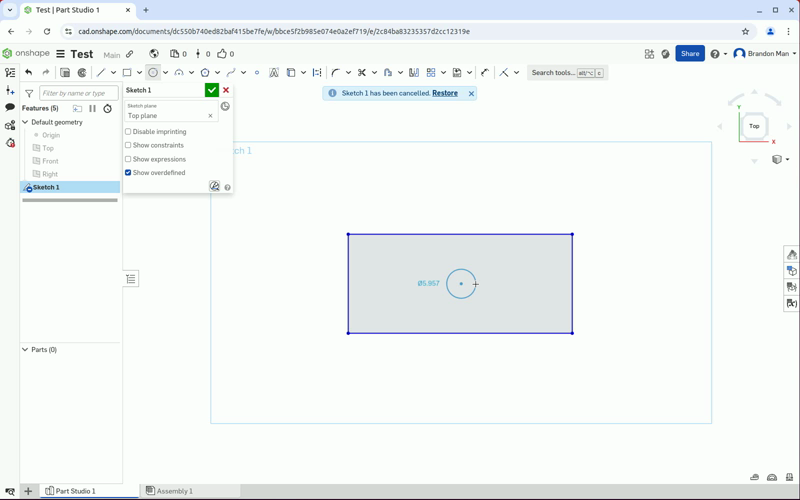
click(475, 283)
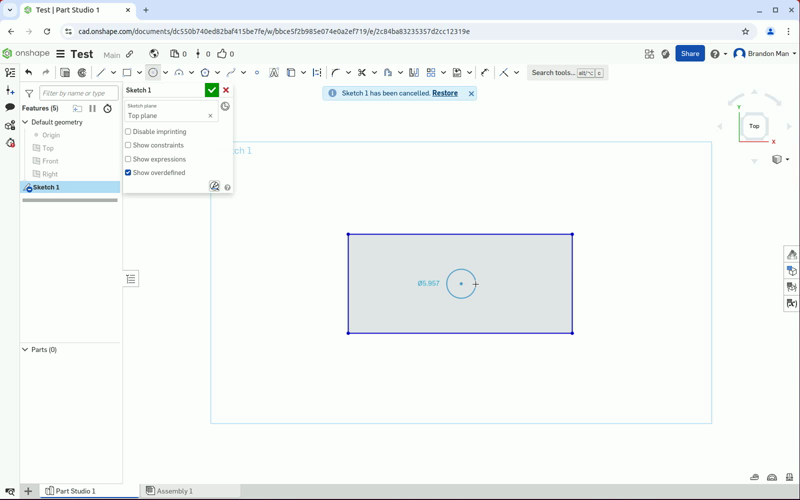
key(esc)
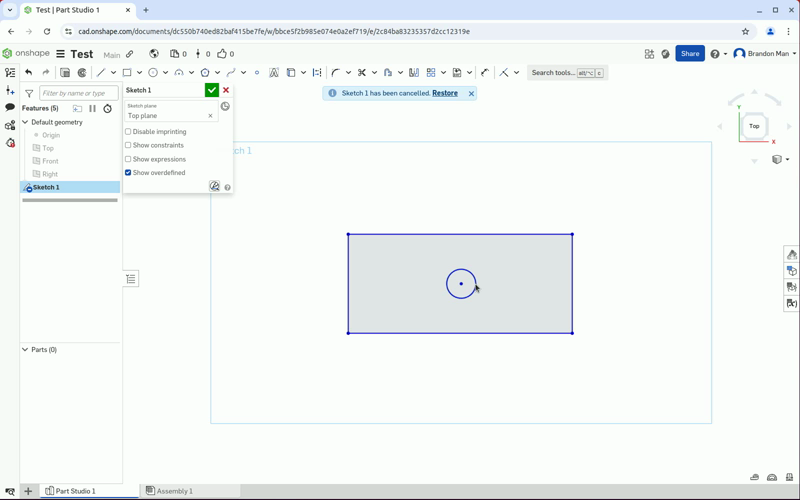
mouse_move(402, 260)
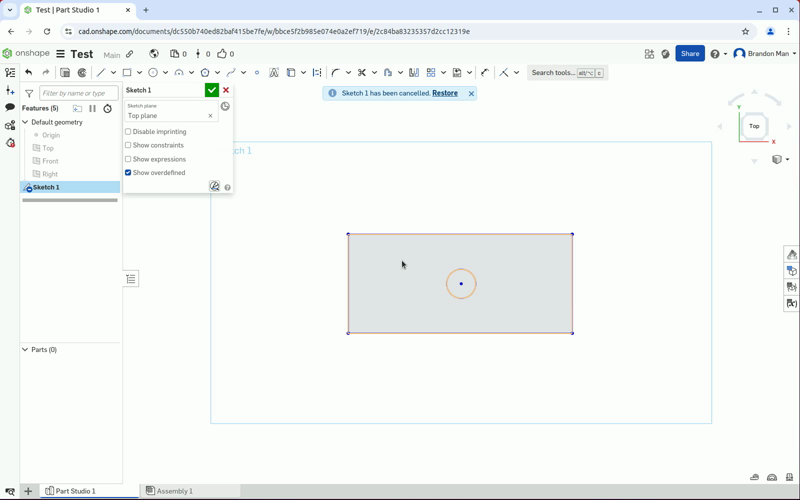
click(402, 260)
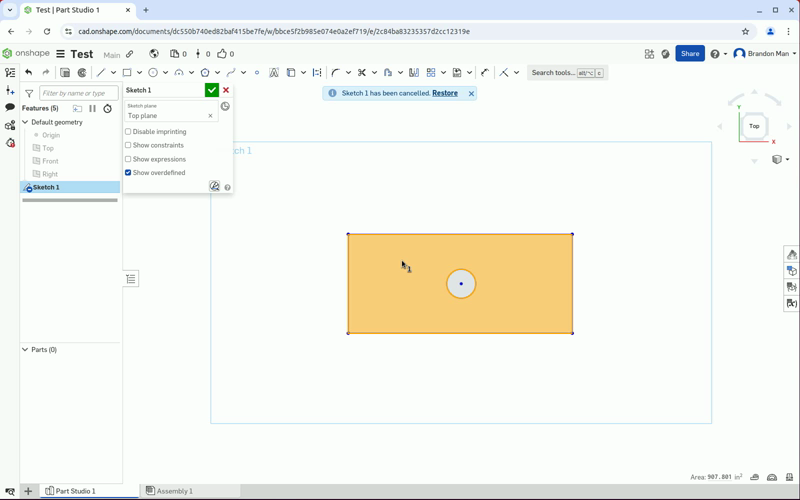
mouse_move(73, 352)
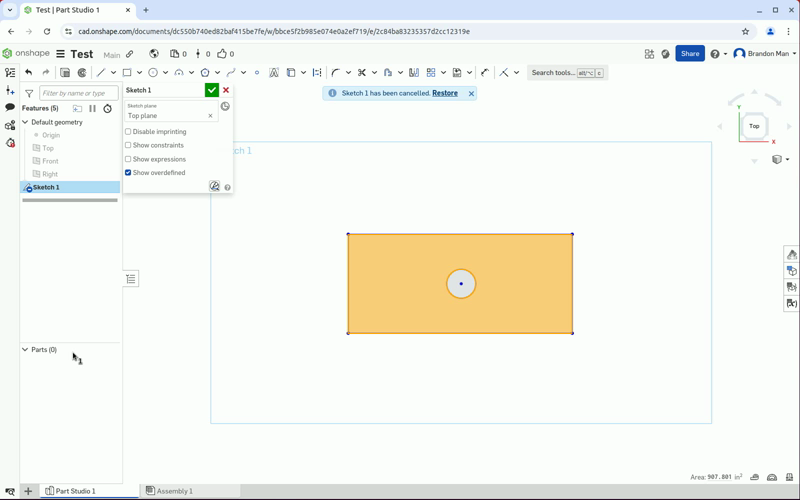
key(shift+y)
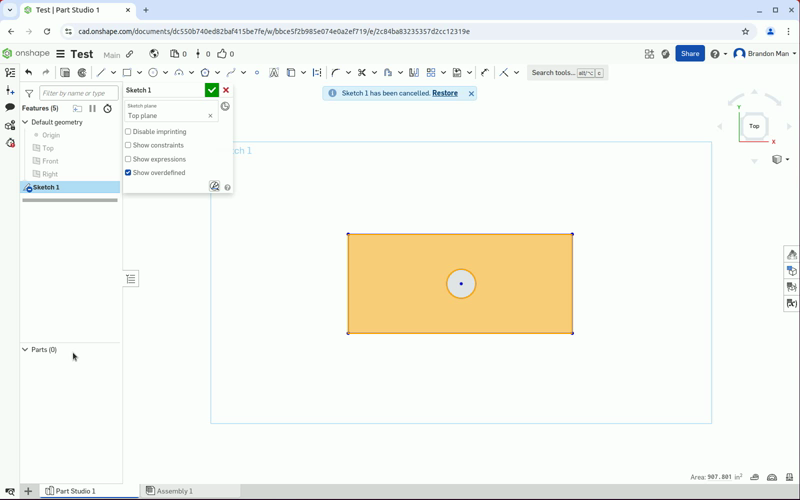
key(shift+e)
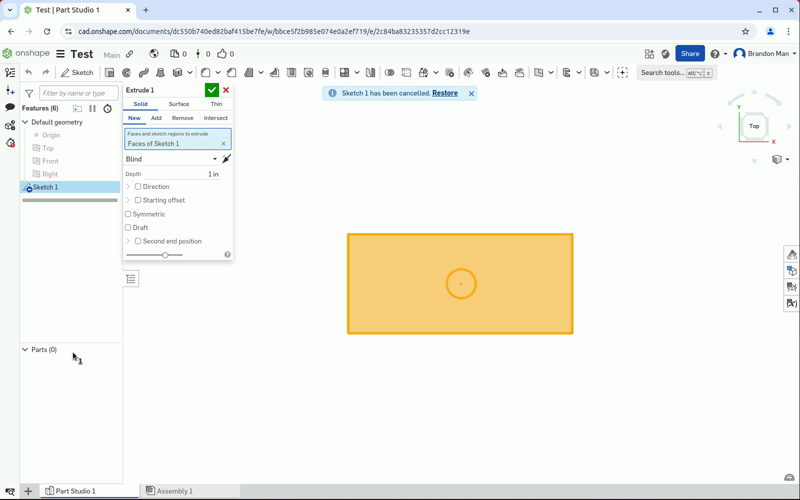
mouse_move(143, 106)
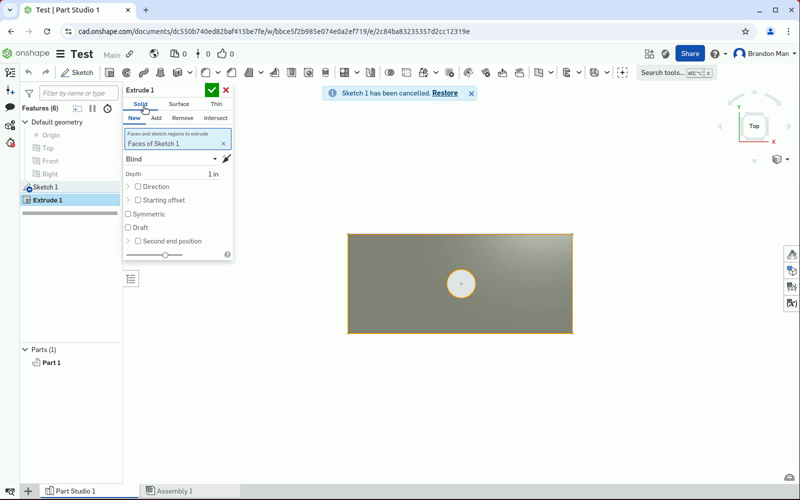
click(143, 106)
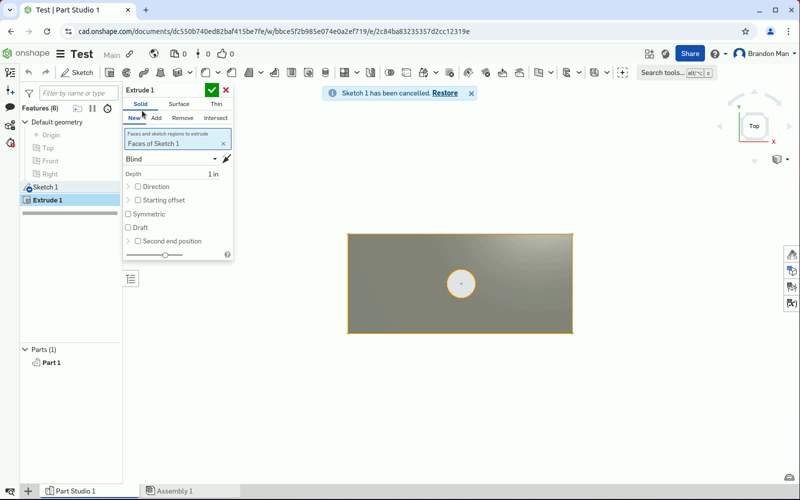
mouse_move(137, 120)
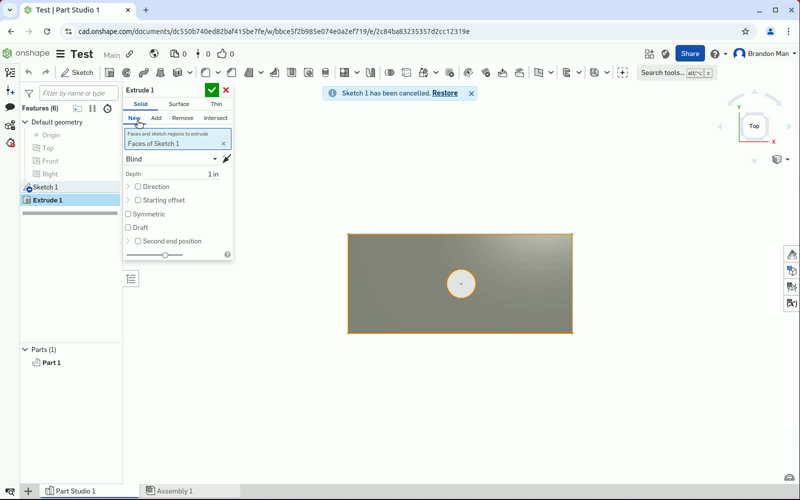
click(137, 120)
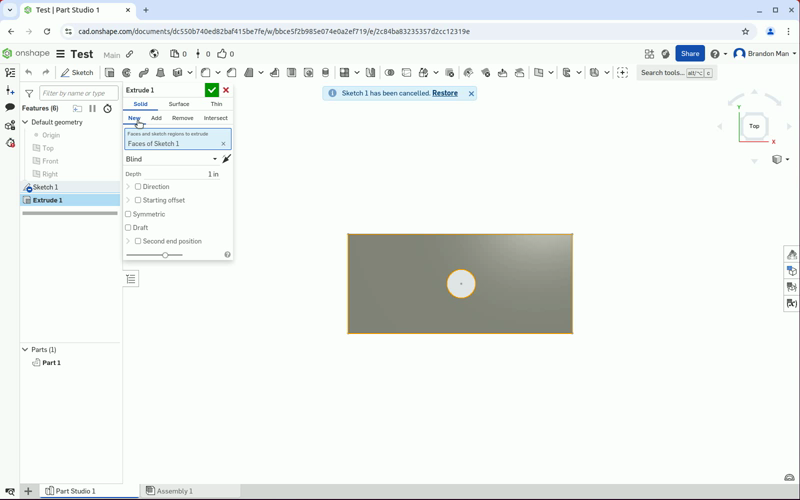
key(tab, 4)
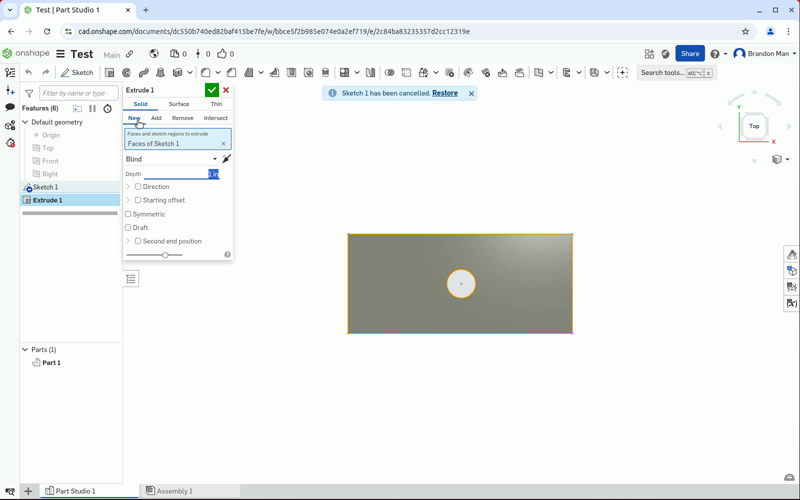
text(5.536)
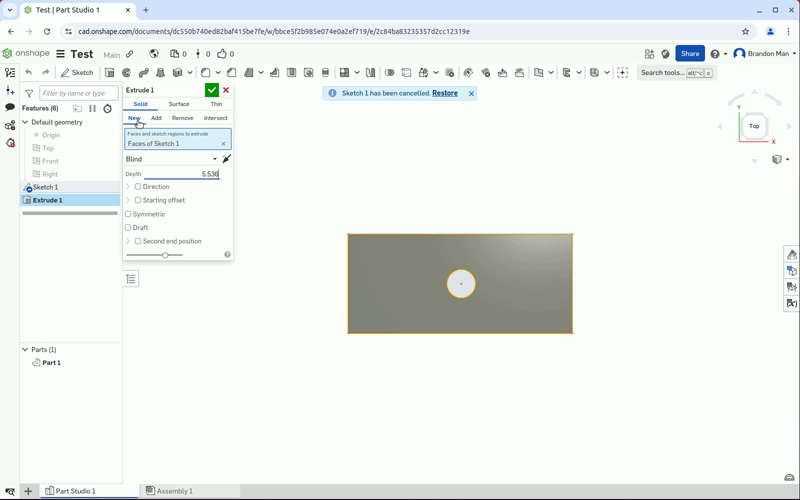
key(enter)
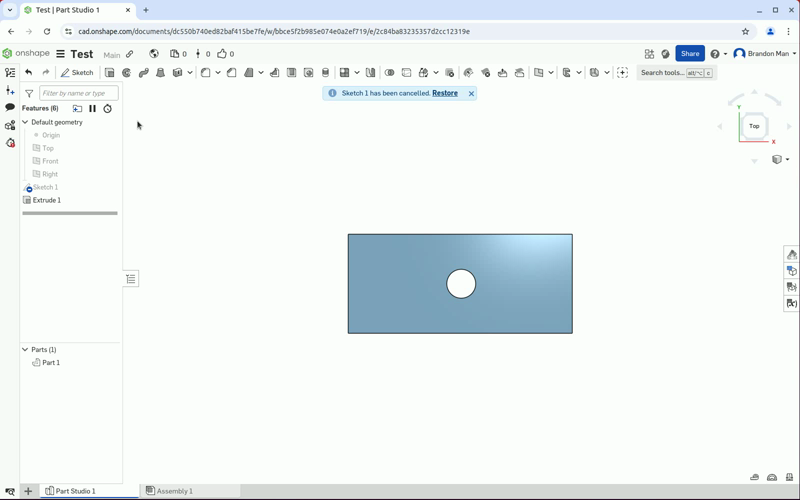
key(shift+h)
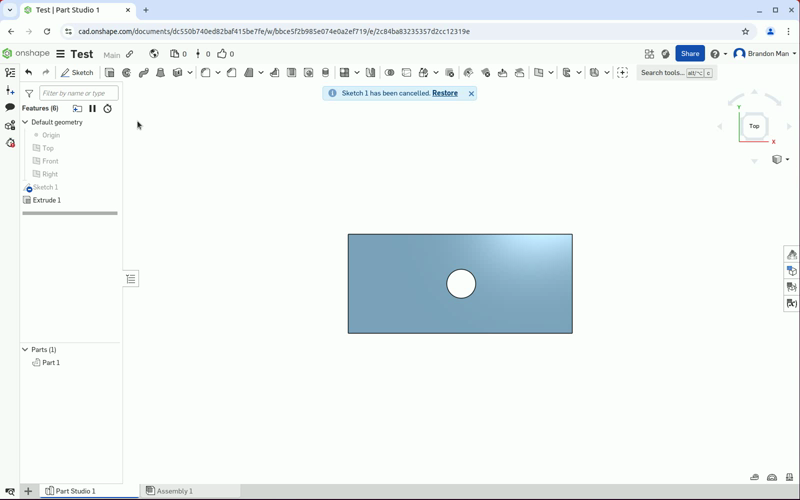
key(shift+h)
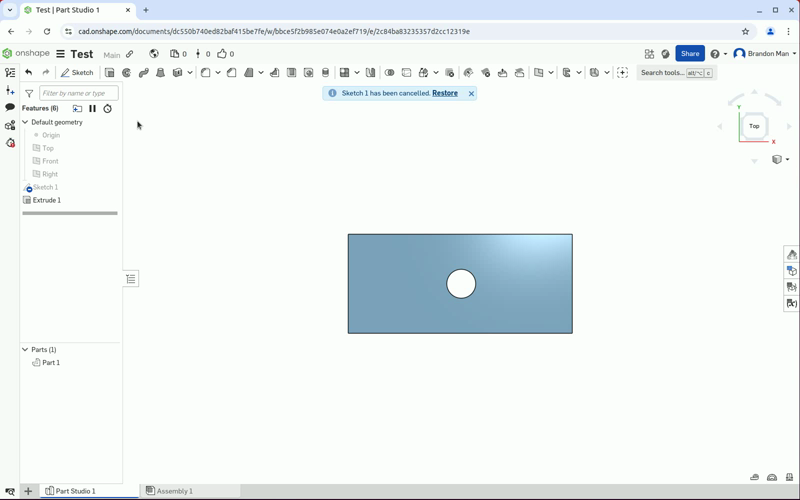
mouse_move(73, 189)
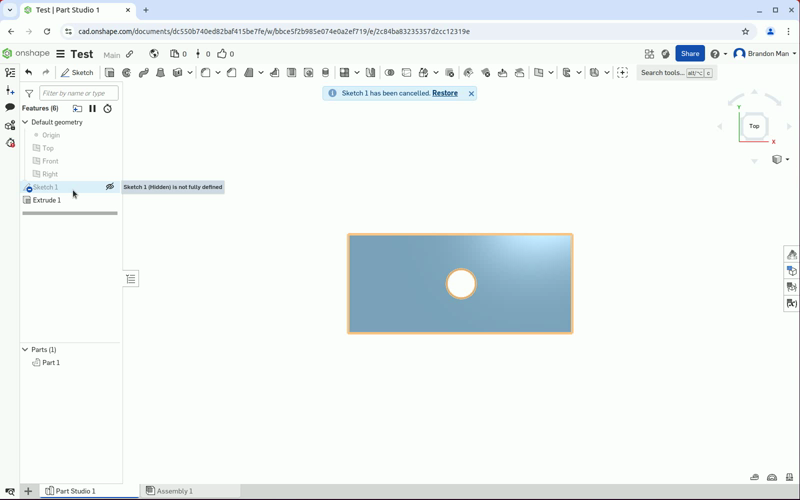
click(73, 189)
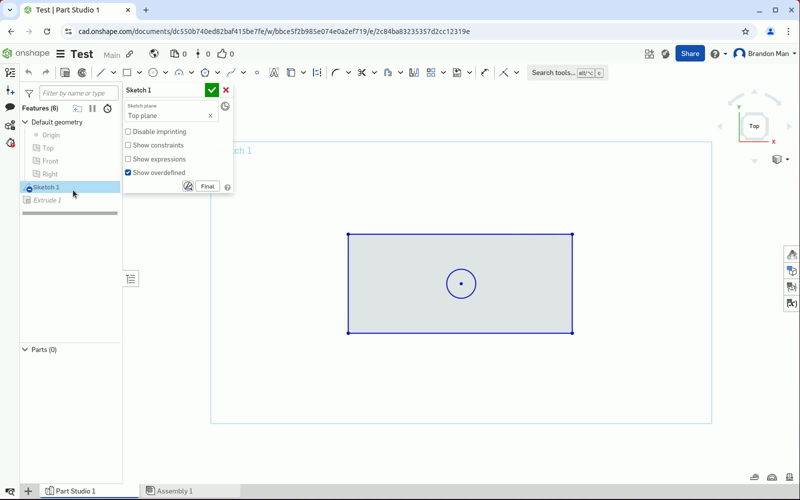
mouse_move(229, 92)
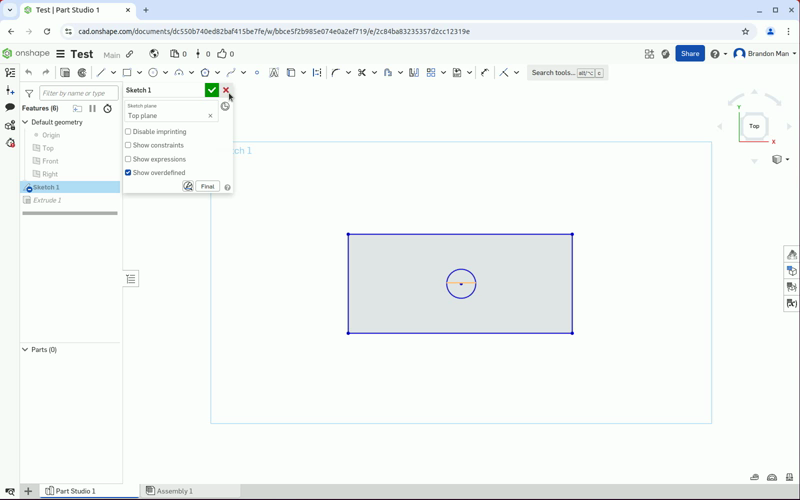
click(229, 92)
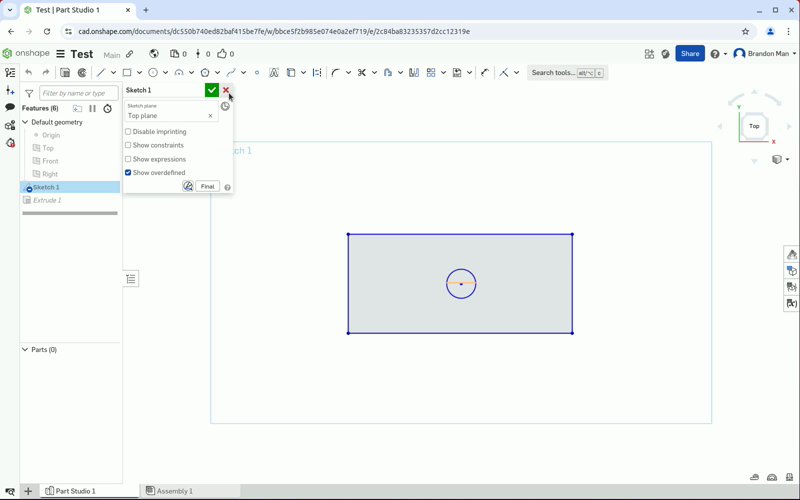
key(shift+s)
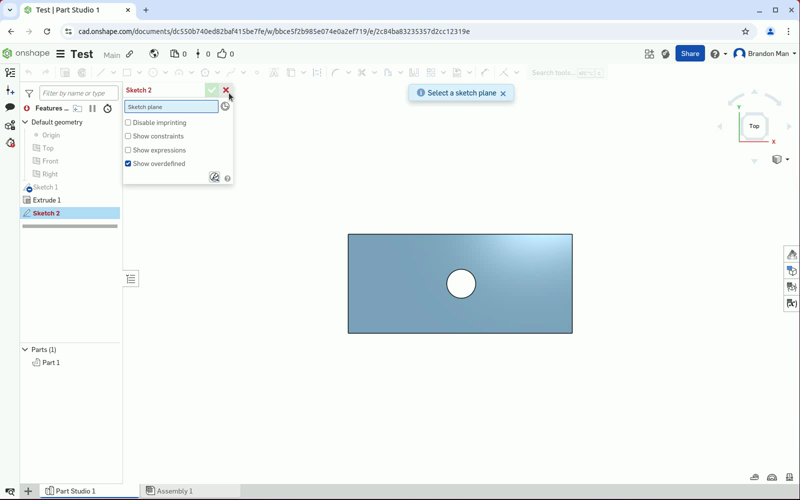
mouse_move(73, 150)
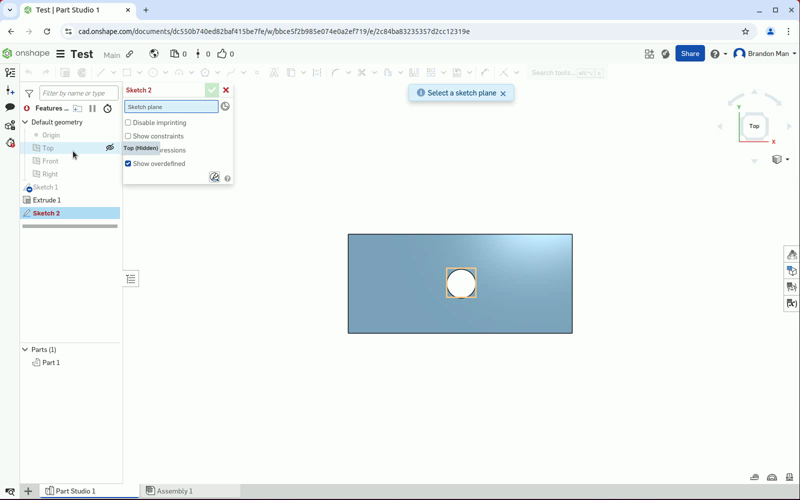
click(73, 150)
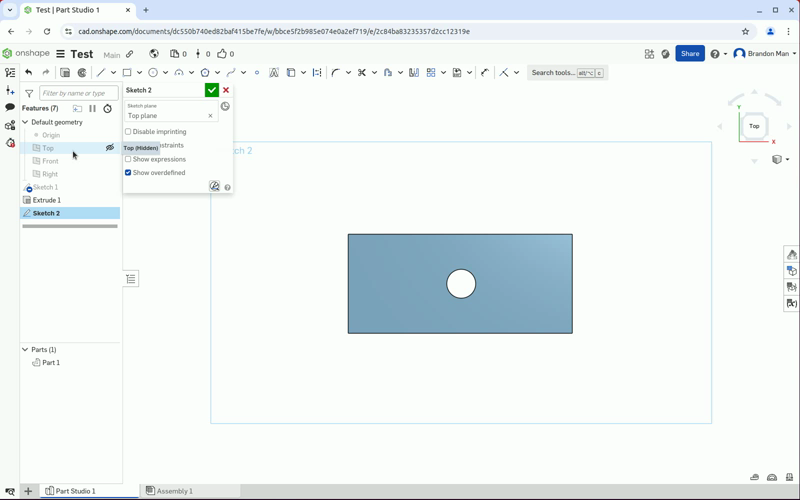
mouse_move(73, 352)
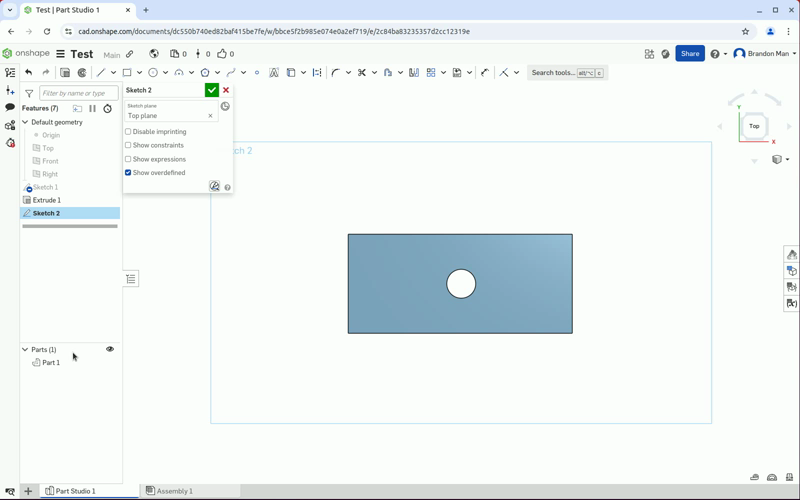
key(y)
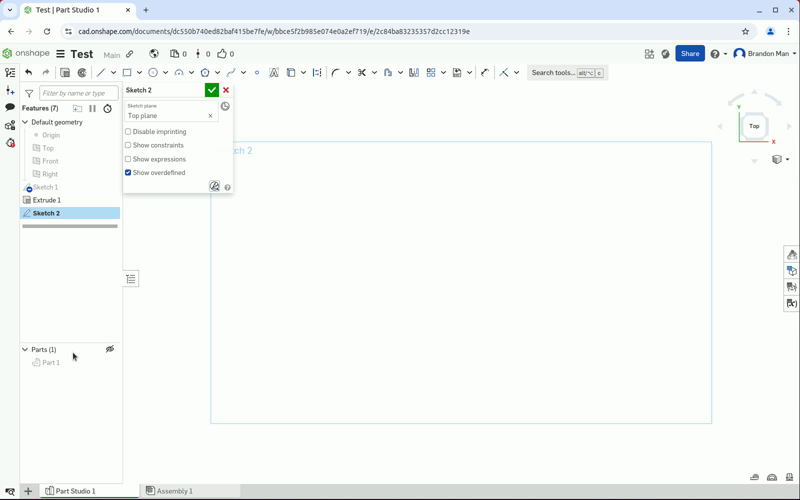
key(c)
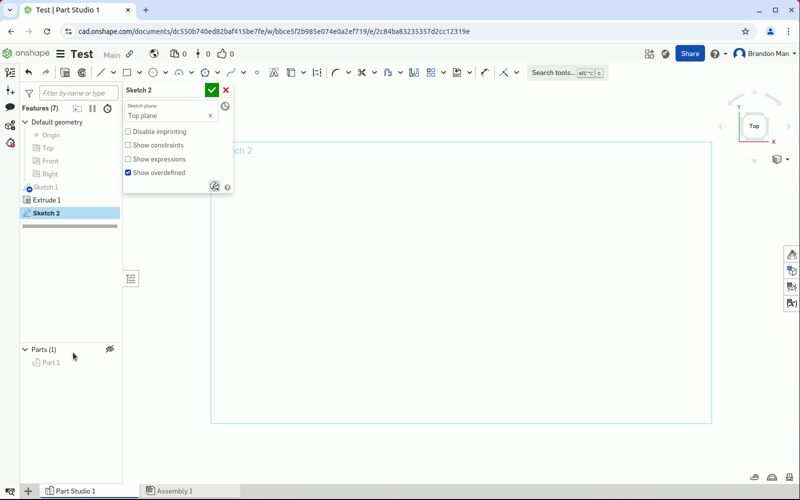
key_down(shift)
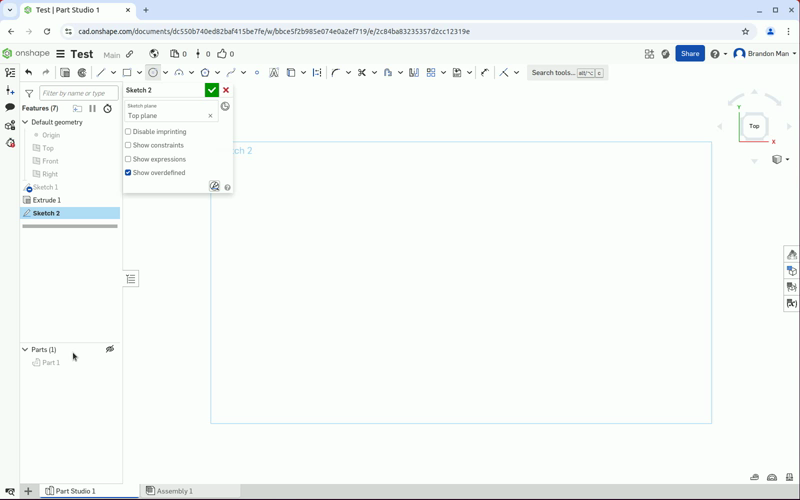
mouse_move(461, 282)
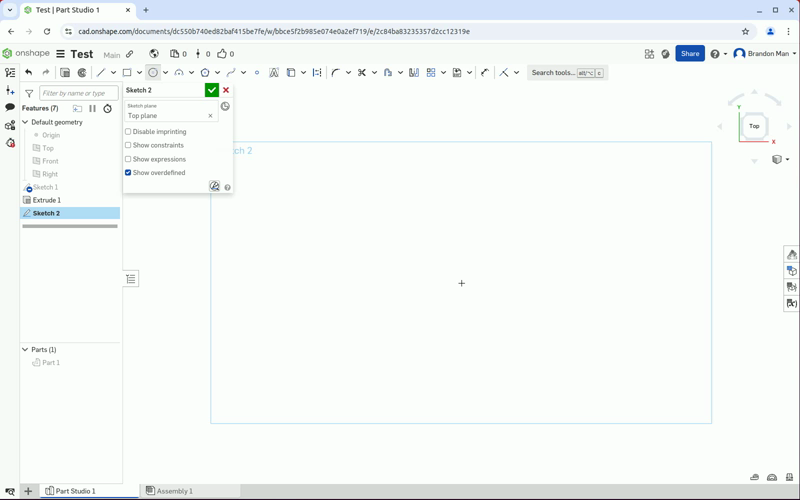
click(461, 282)
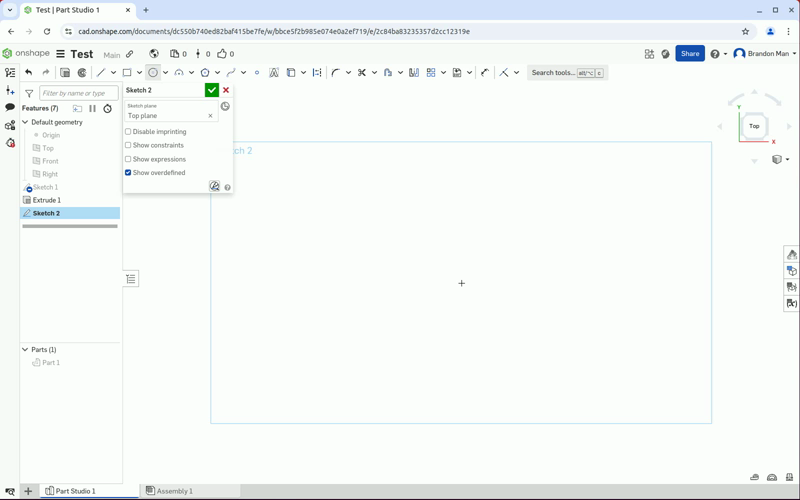
key_up(shift)
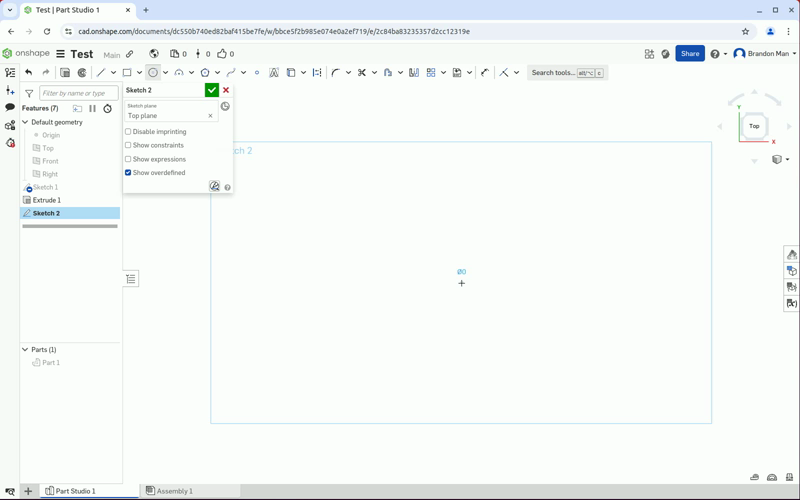
mouse_move(477, 282)
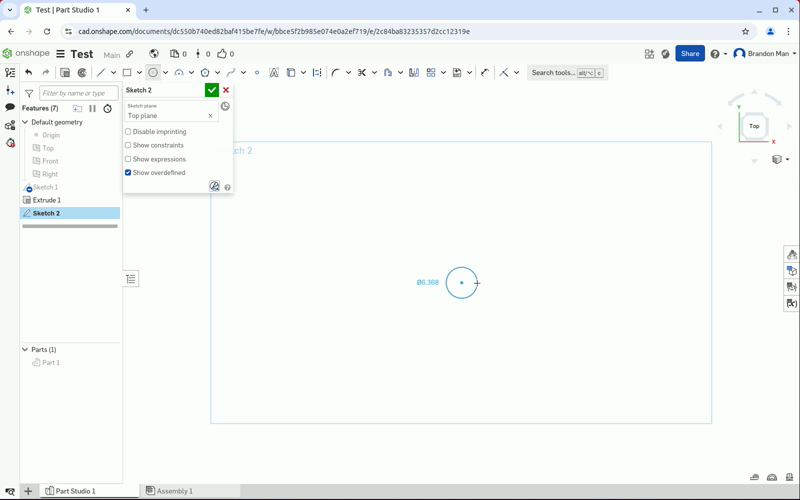
click(477, 282)
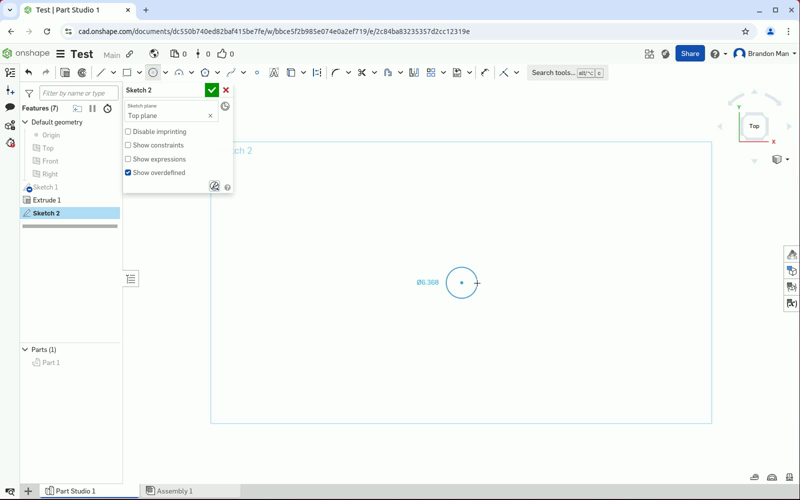
key(esc)
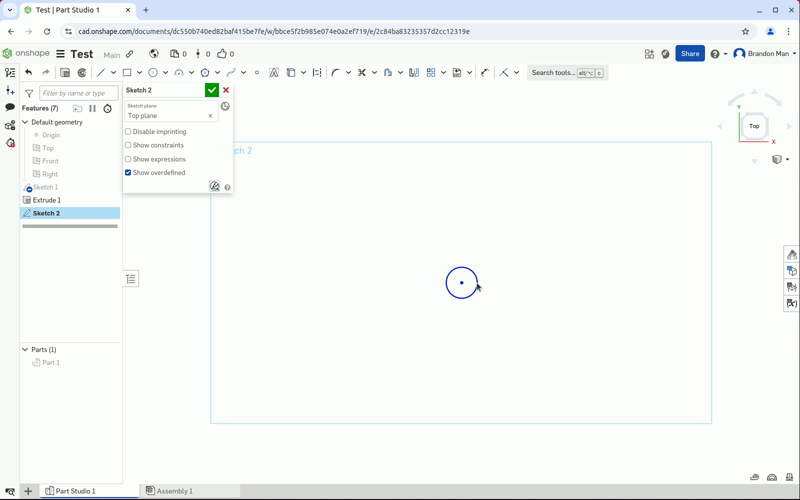
mouse_move(471, 289)
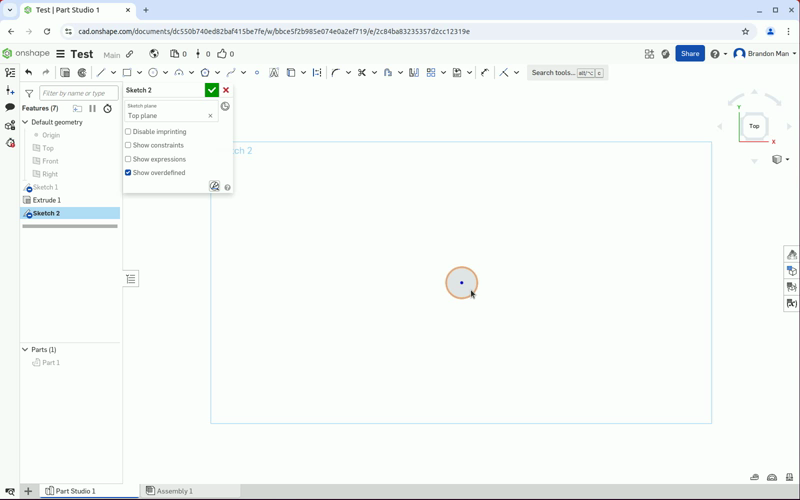
scroll(6)
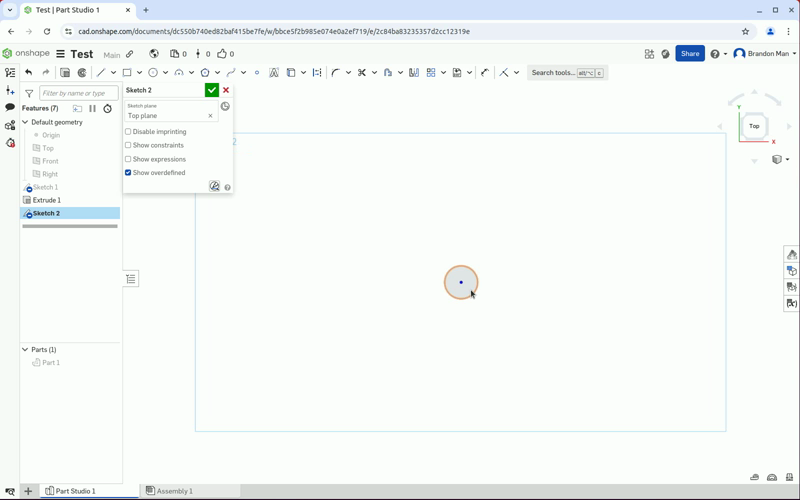
scroll(6)
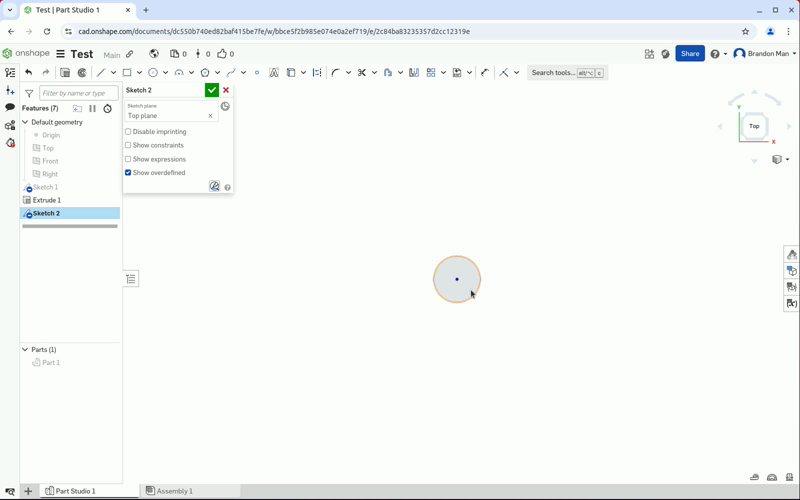
scroll(6)
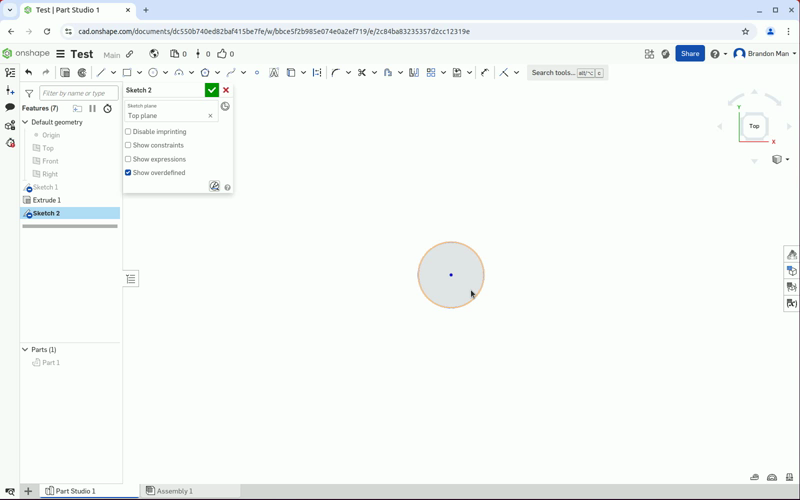
scroll(6)
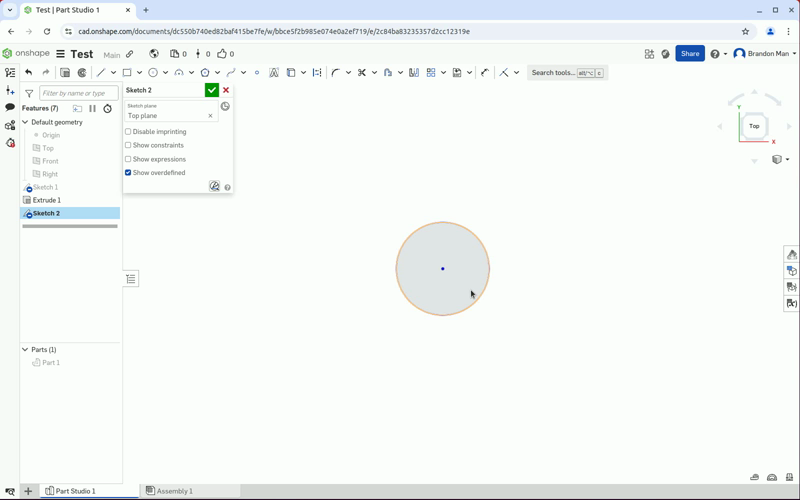
scroll(6)
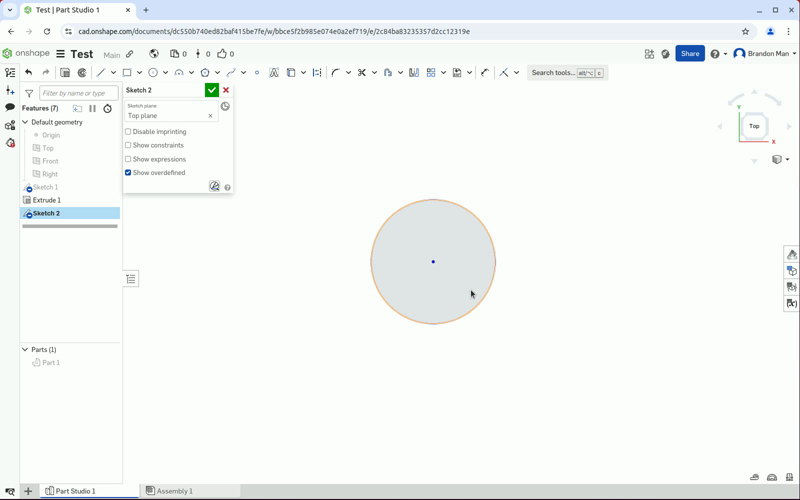
scroll(6)
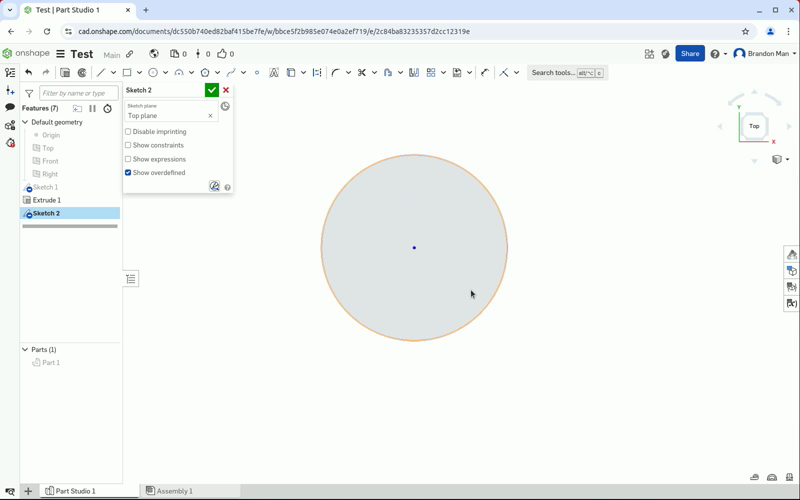
scroll(6)
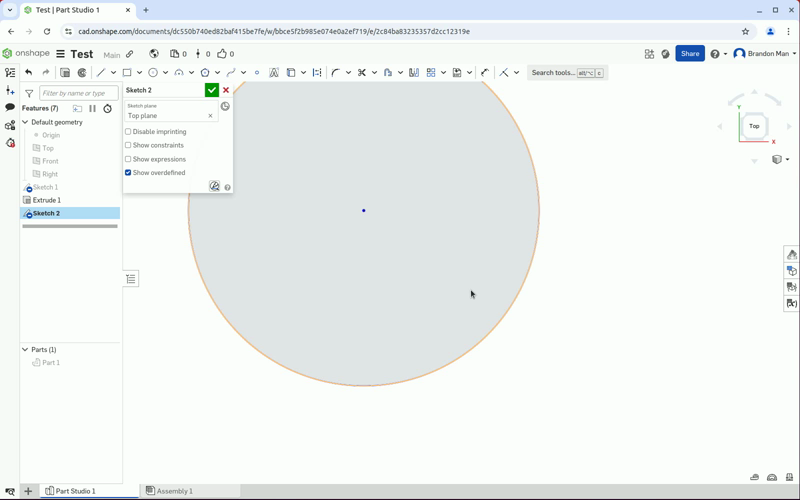
click(471, 289)
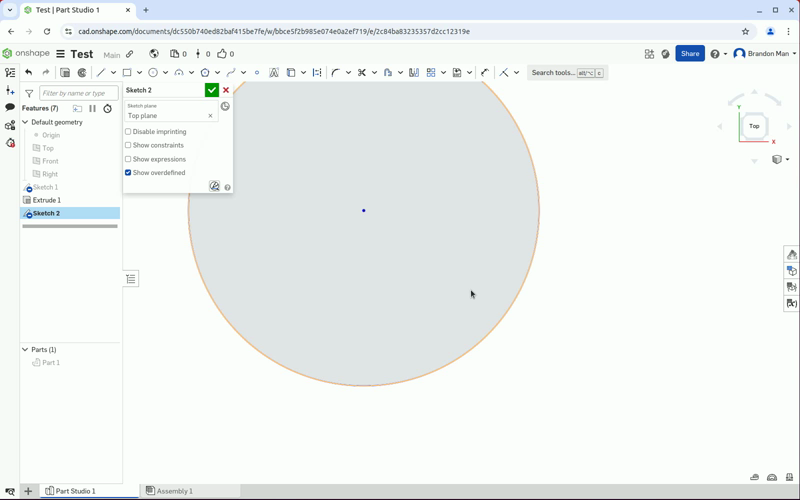
scroll(-6)
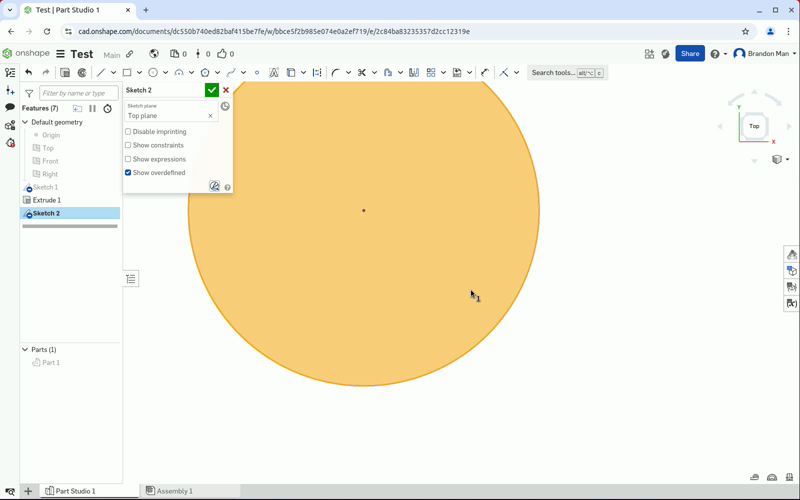
scroll(-6)
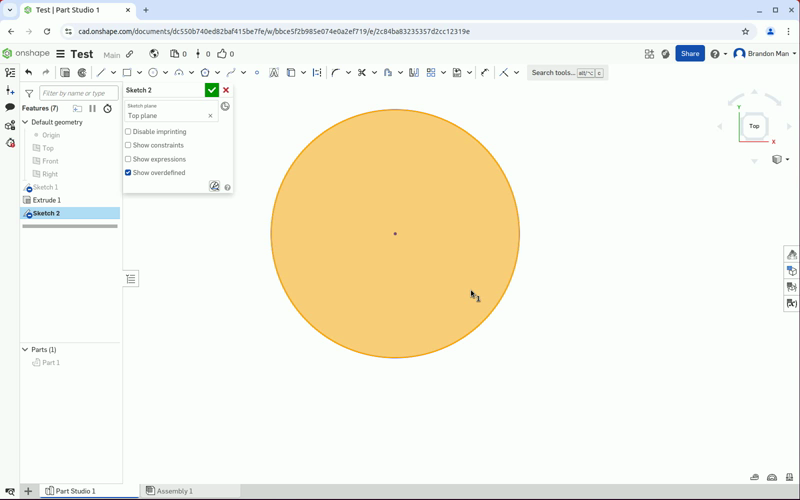
scroll(-6)
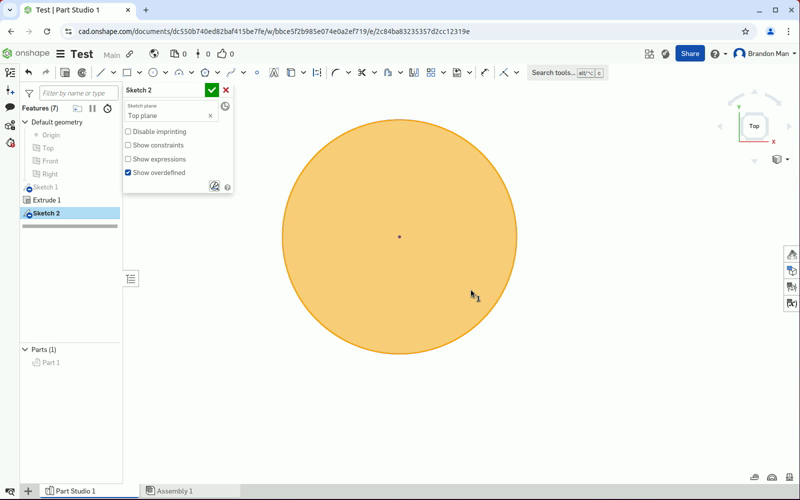
scroll(-6)
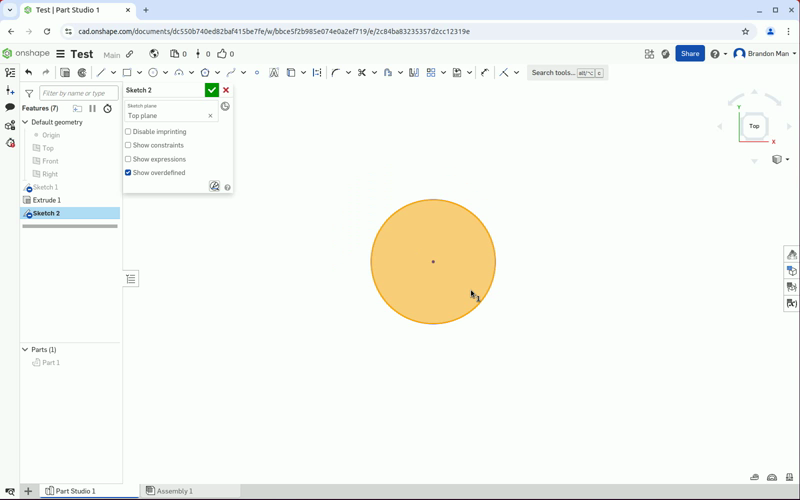
scroll(-6)
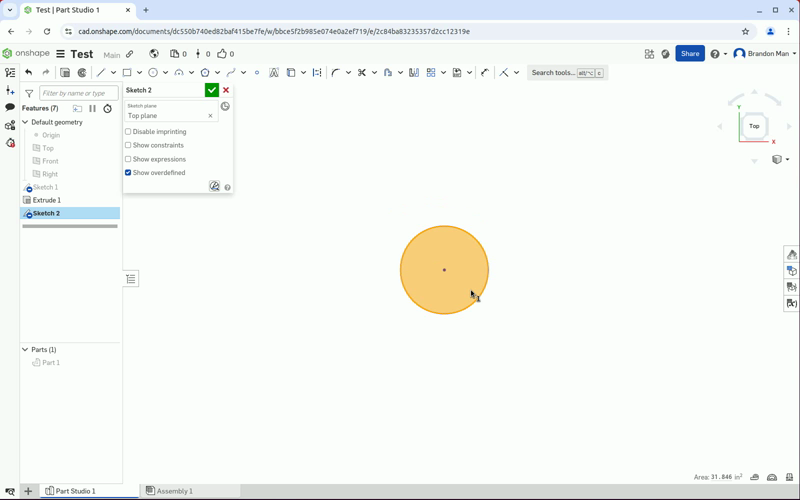
scroll(-6)
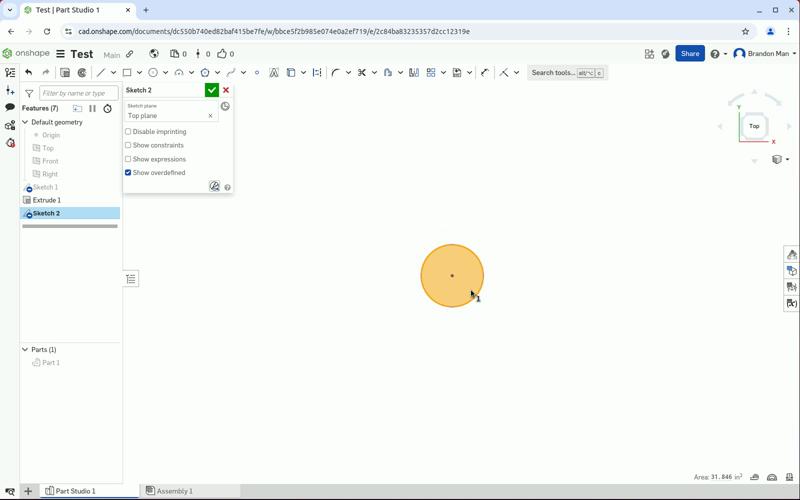
scroll(-6)
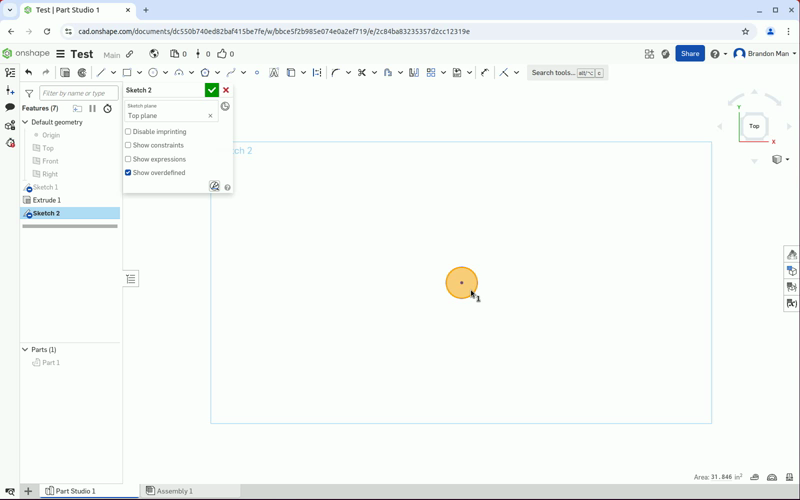
mouse_move(73, 352)
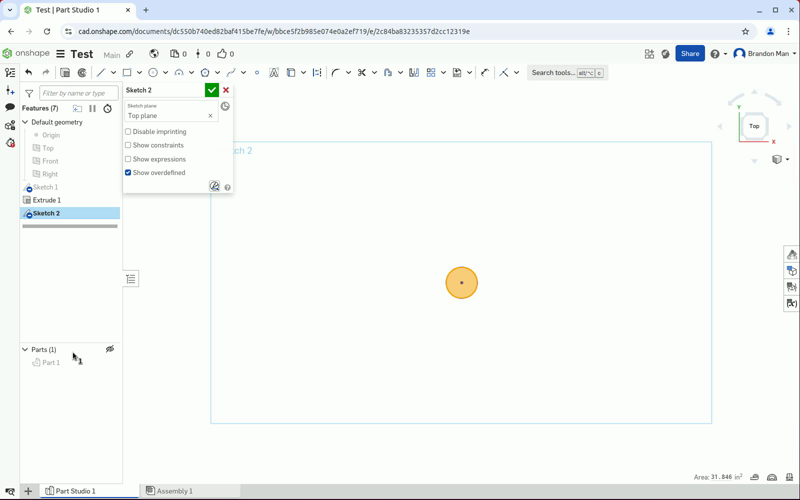
key(shift+y)
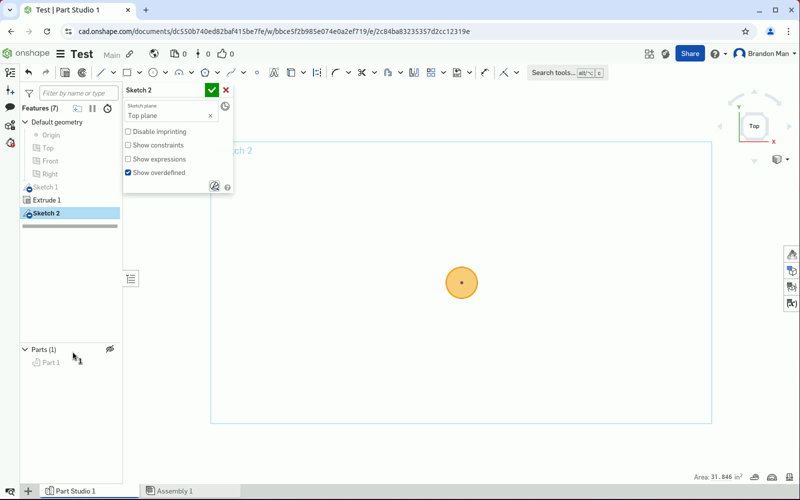
key(shift+e)
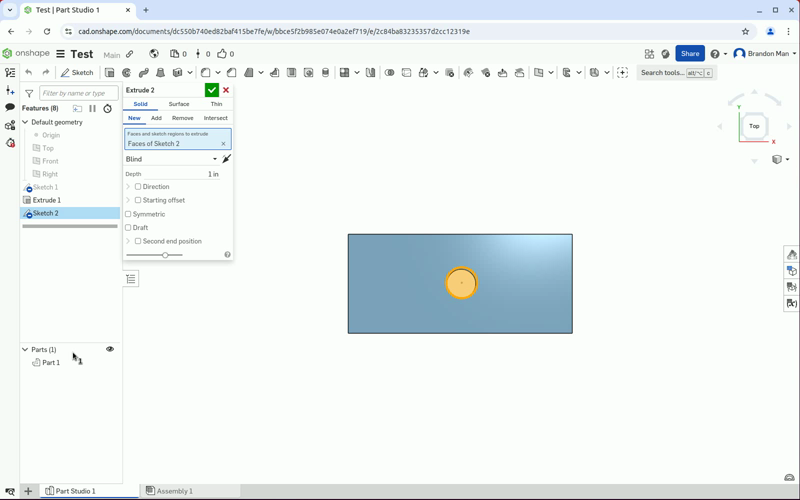
mouse_move(143, 106)
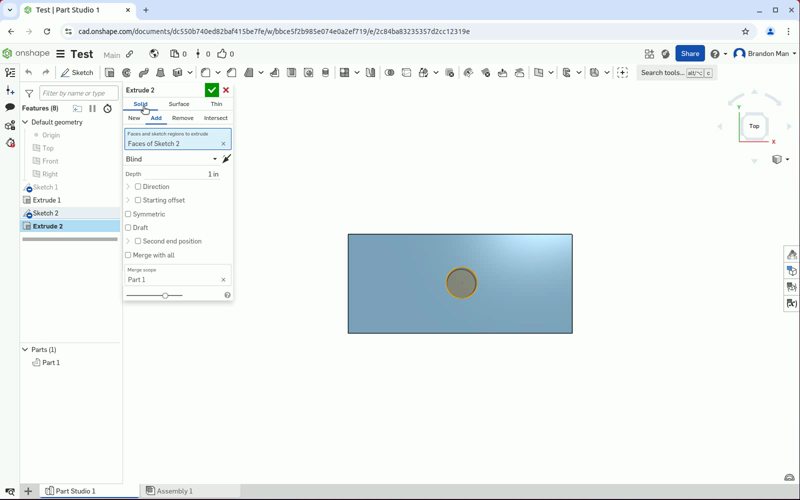
click(143, 106)
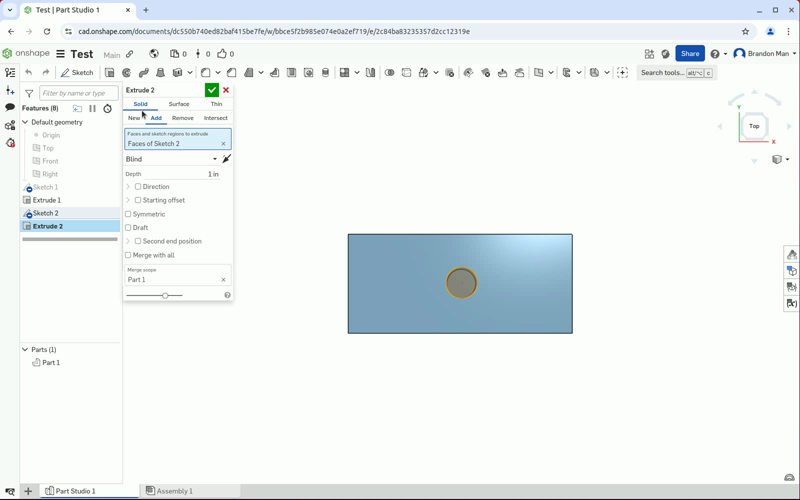
mouse_move(137, 120)
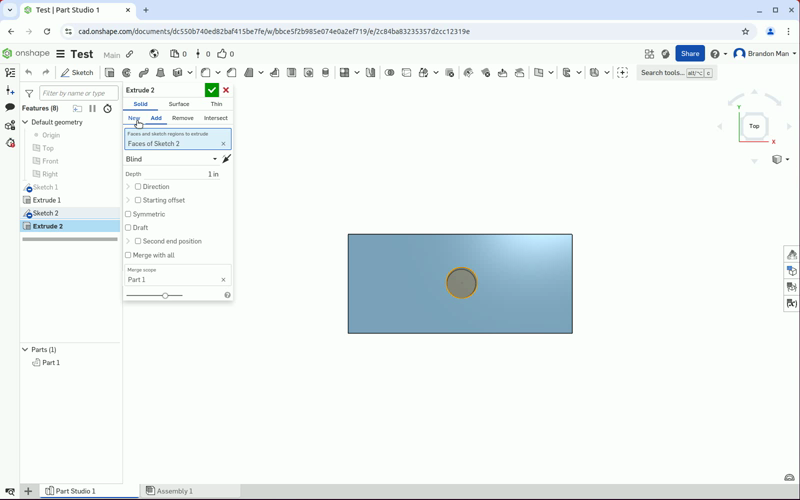
click(137, 120)
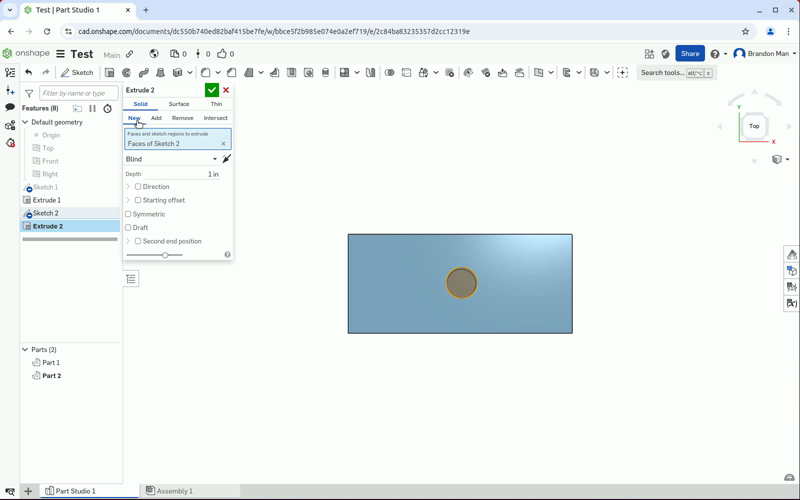
key(tab, 4)
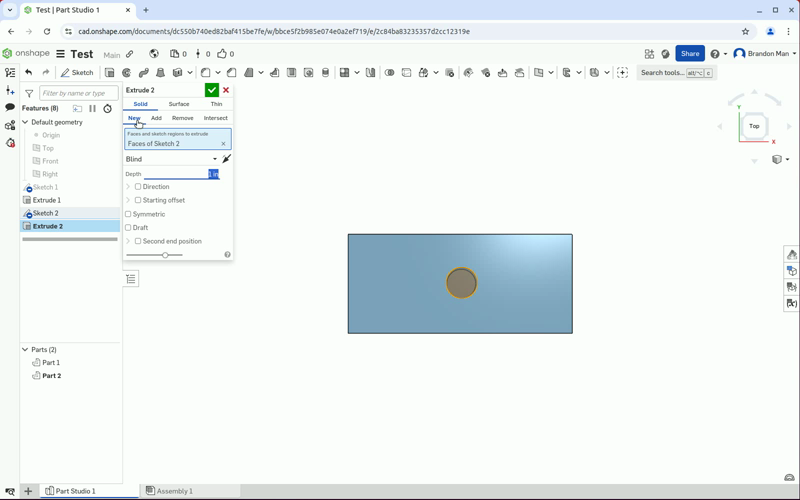
text(5.536)
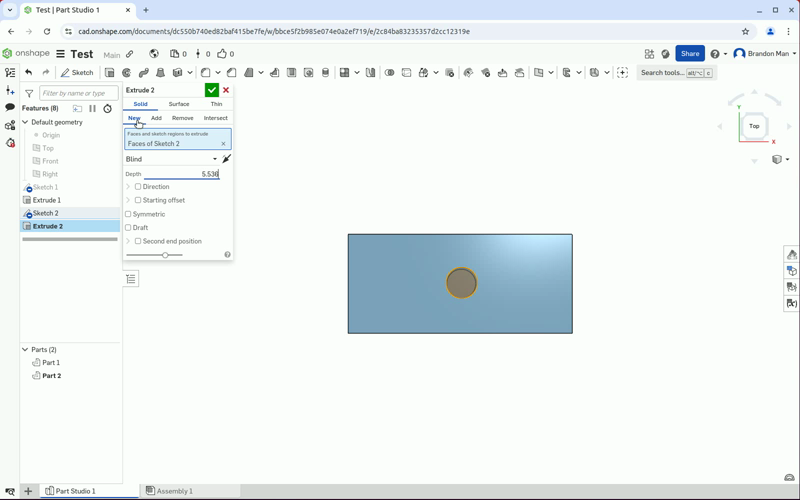
key(enter)
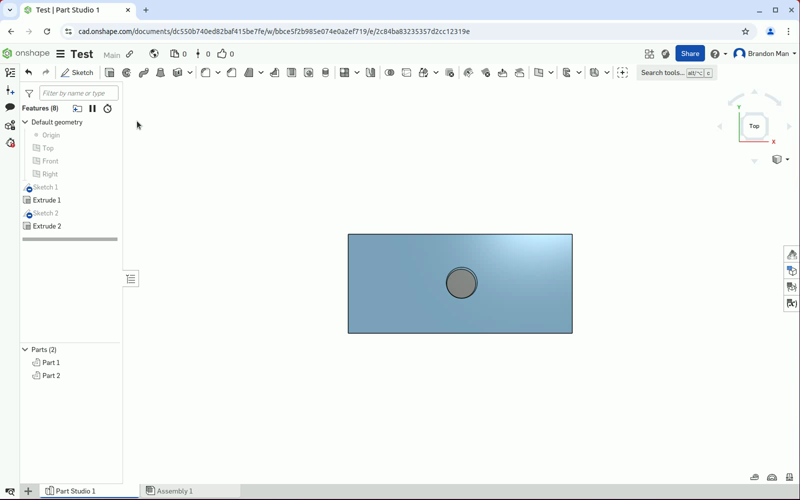
key(shift+h)
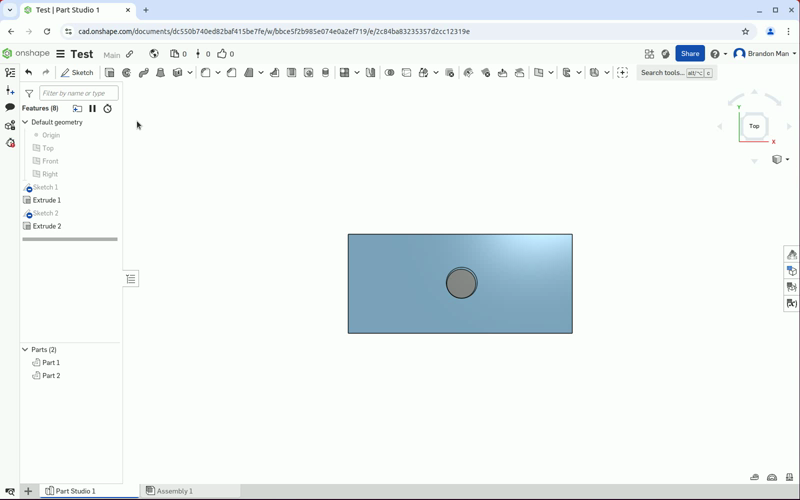
key(shift+h)
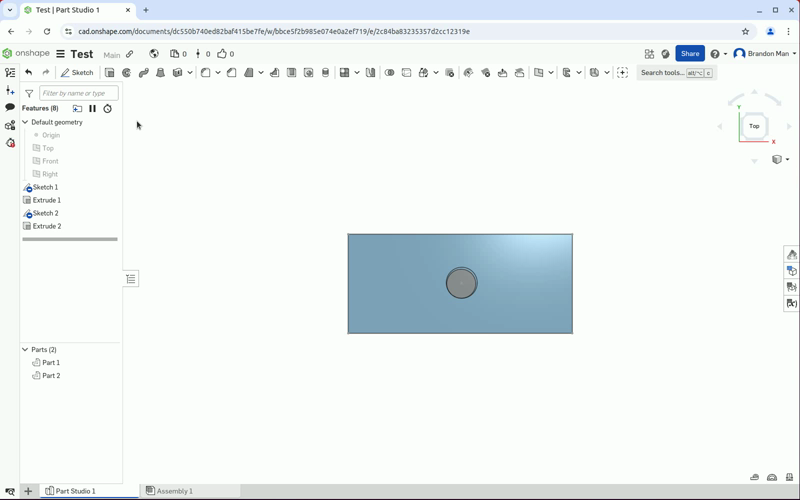
key(shift+7)
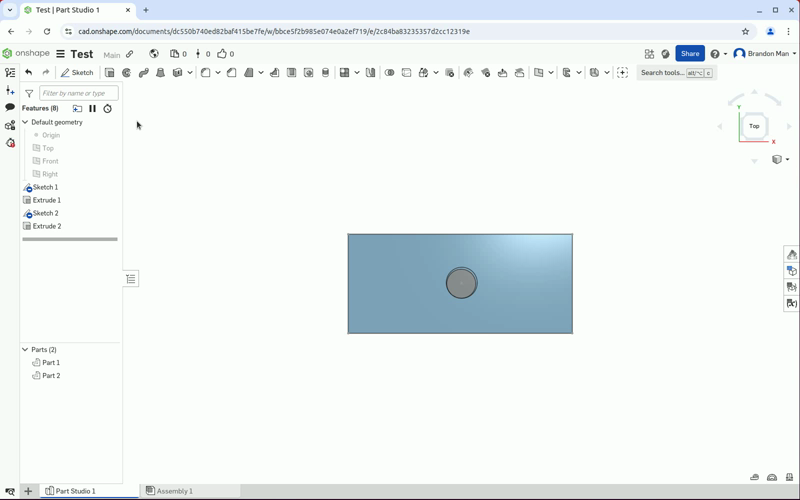
key(up, 3)
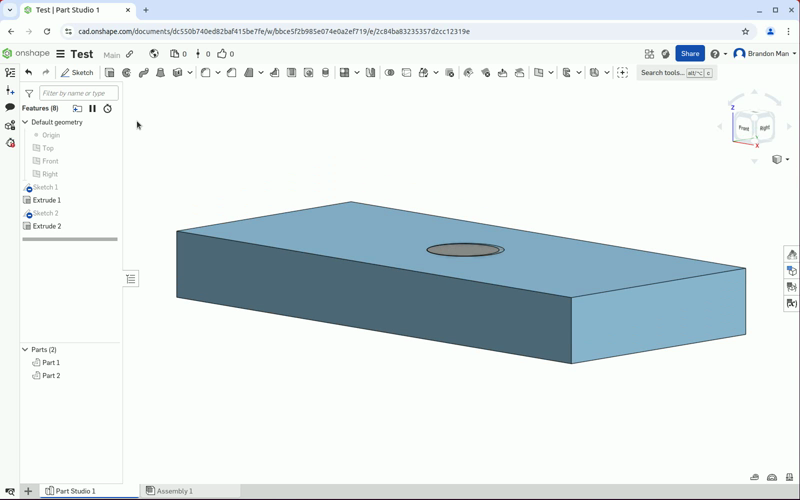
key(left, 3)
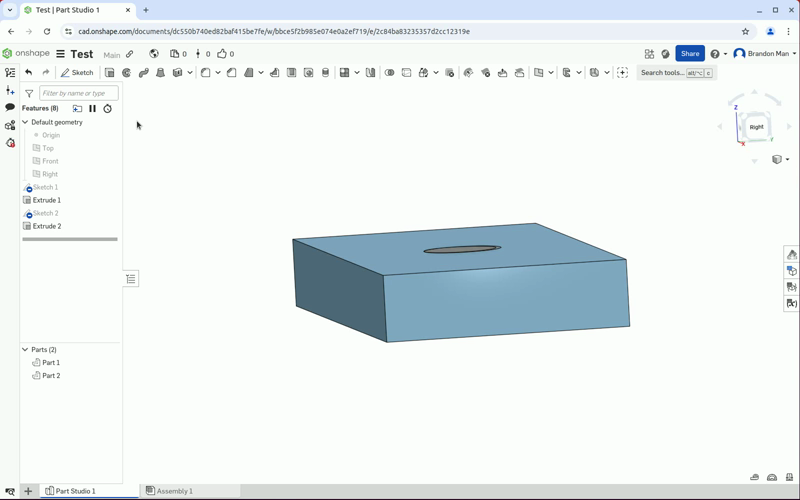
key(right, 3)
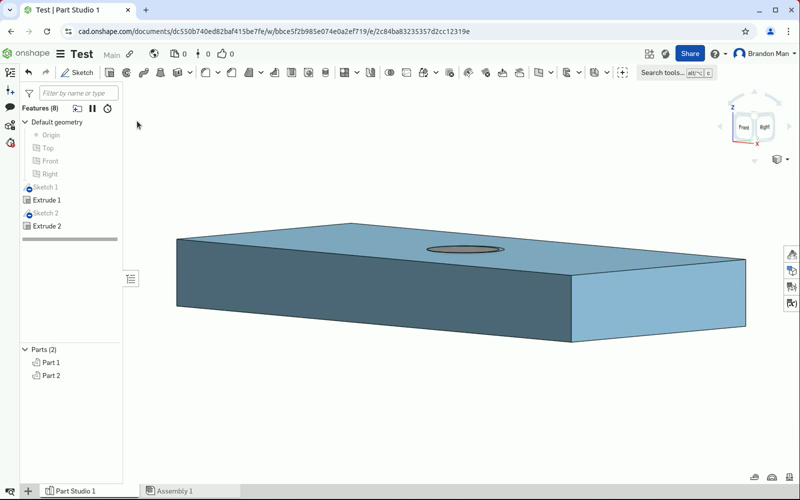
key(down, 3)
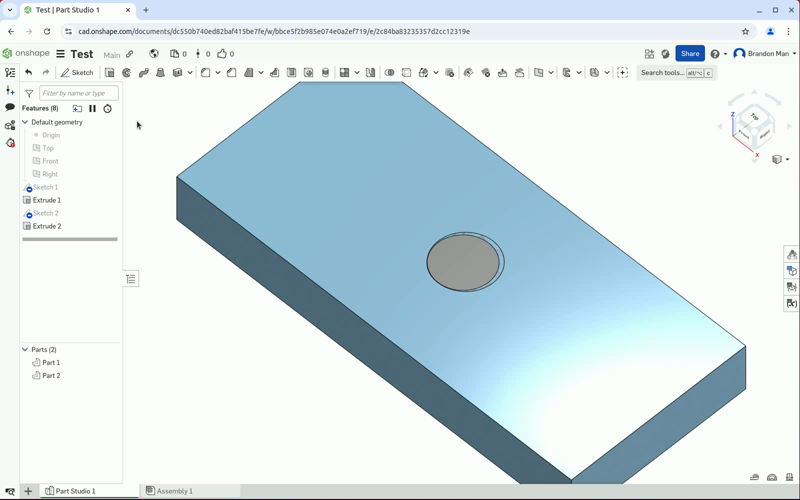
mouse_move(73, 189)
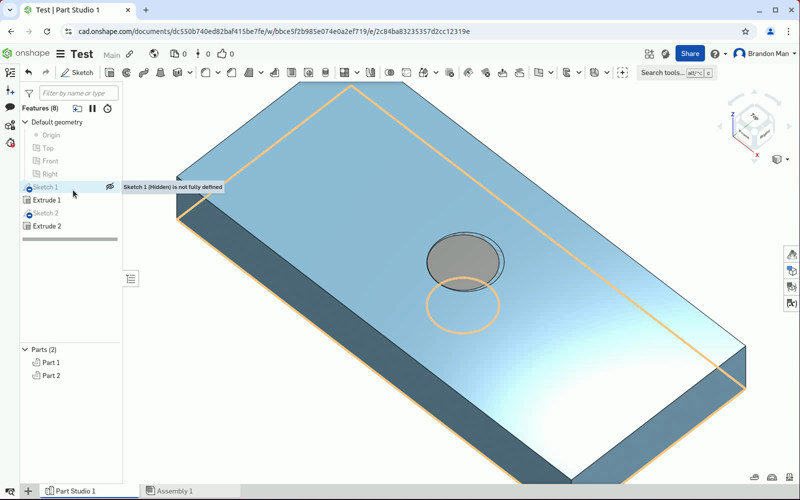
click(73, 189)